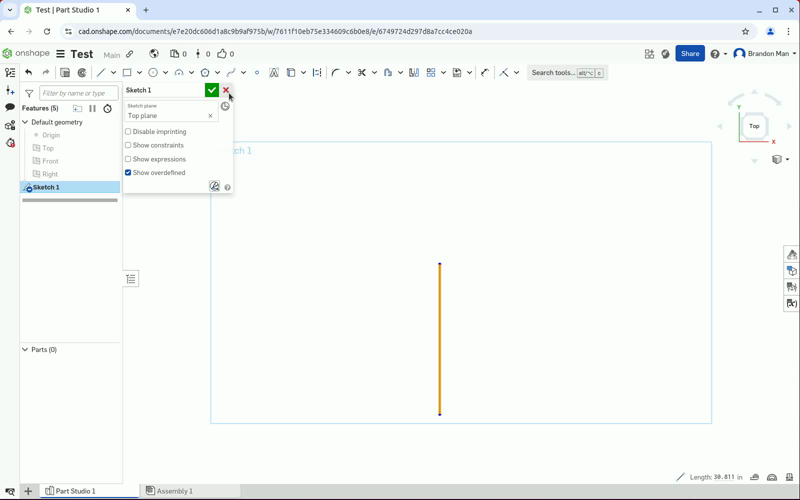
key(shift+h)
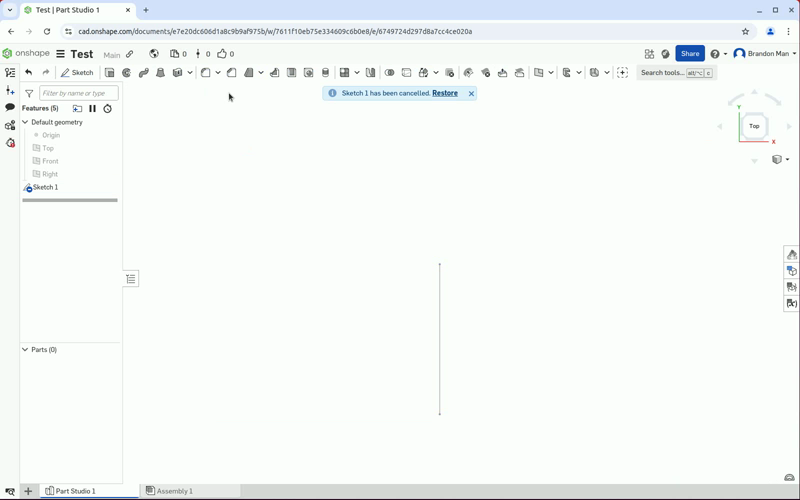
key(shift+s)
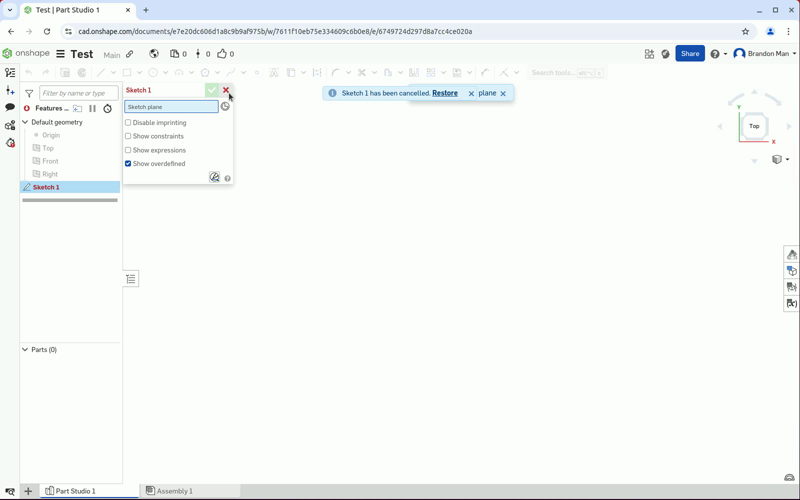
mouse_move(73, 150)
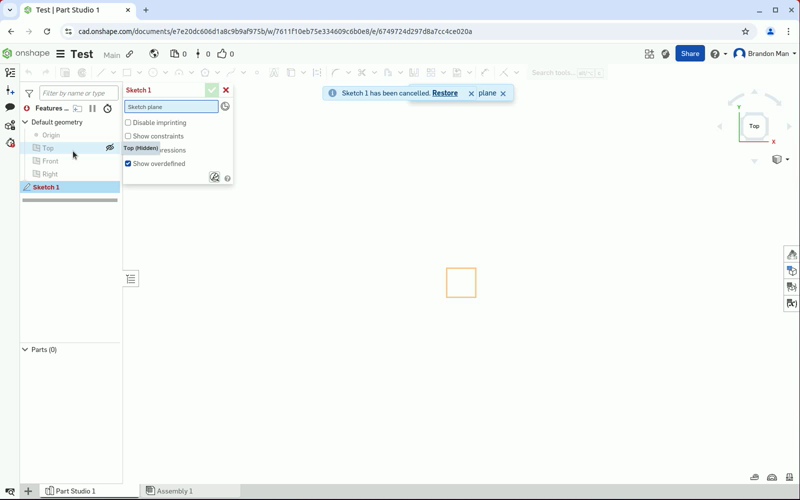
click(73, 150)
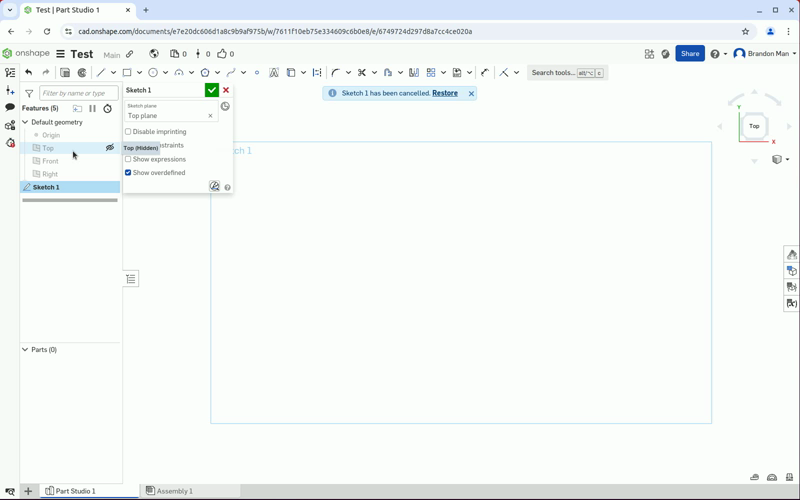
mouse_move(73, 352)
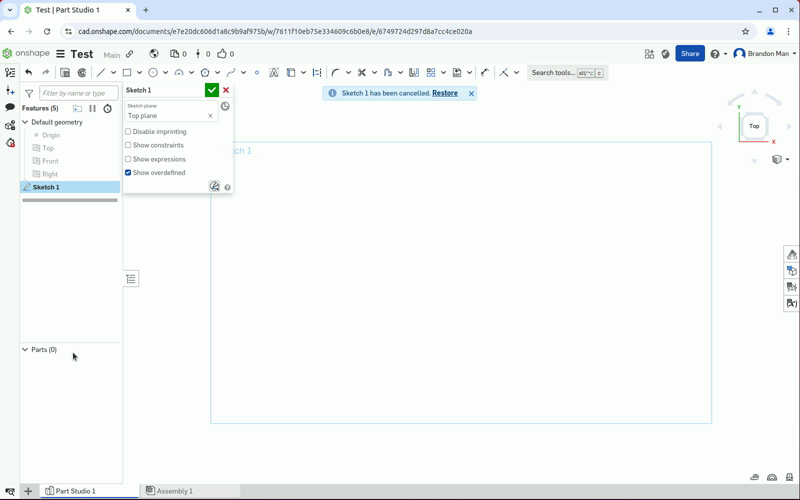
key(y)
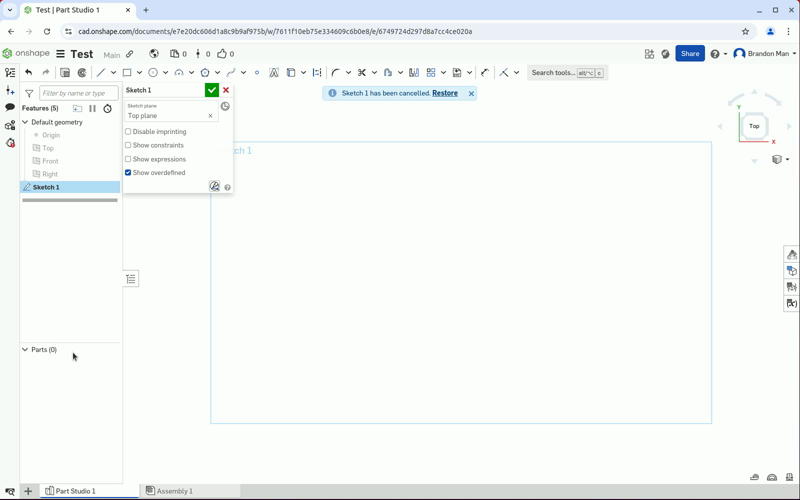
key(l)
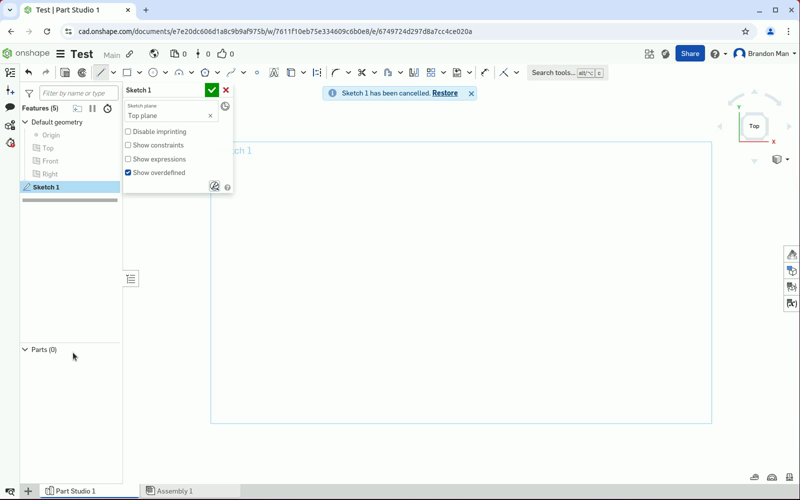
key_down(shift)
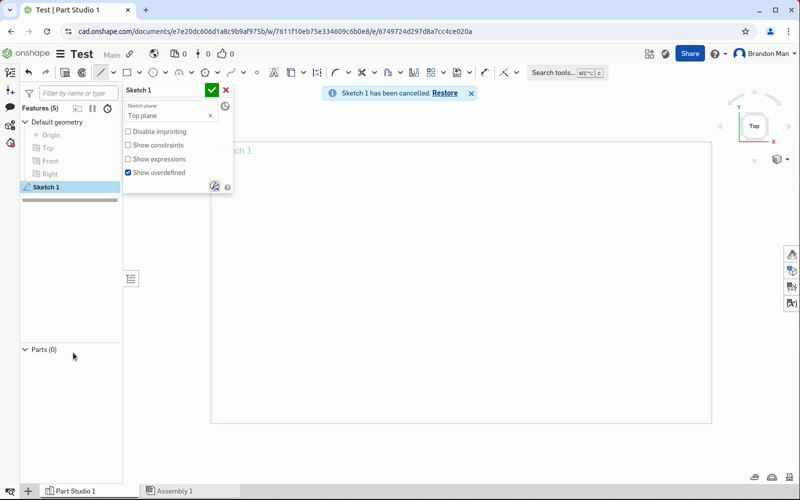
mouse_move(451, 286)
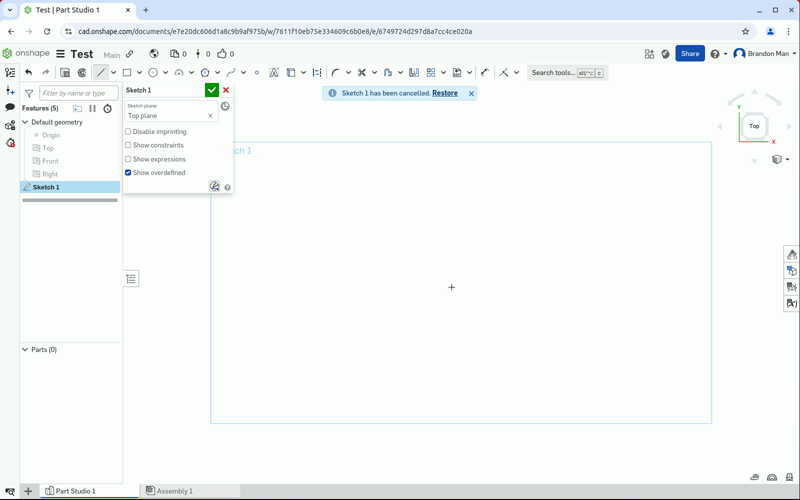
click(451, 286)
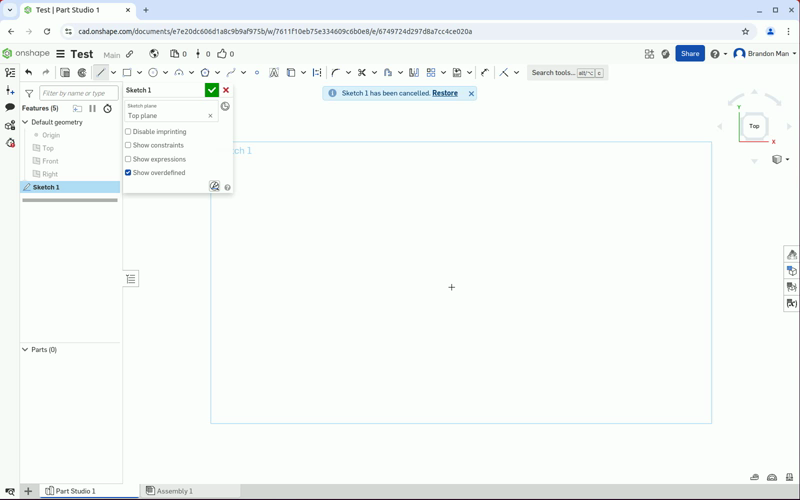
key_up(shift)
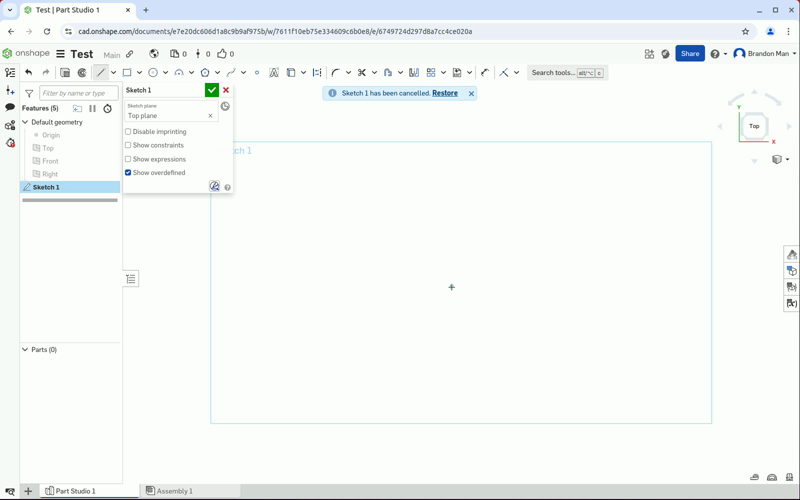
key_down(shift)
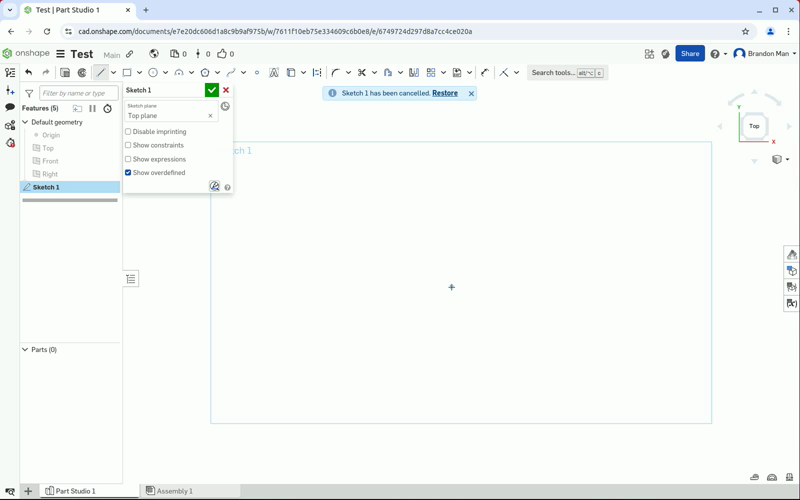
mouse_move(481, 286)
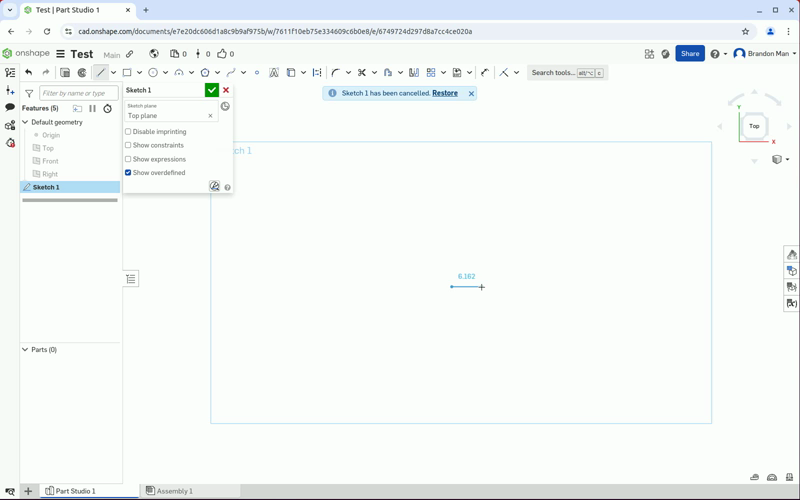
mouse_move(471, 286)
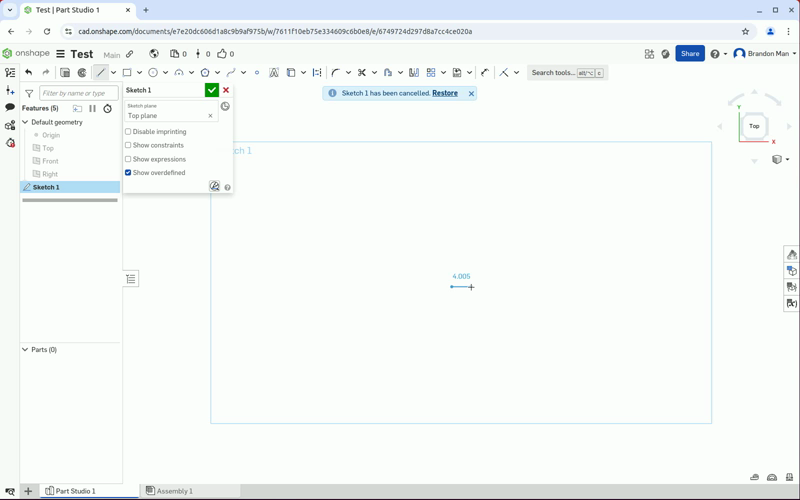
click(471, 286)
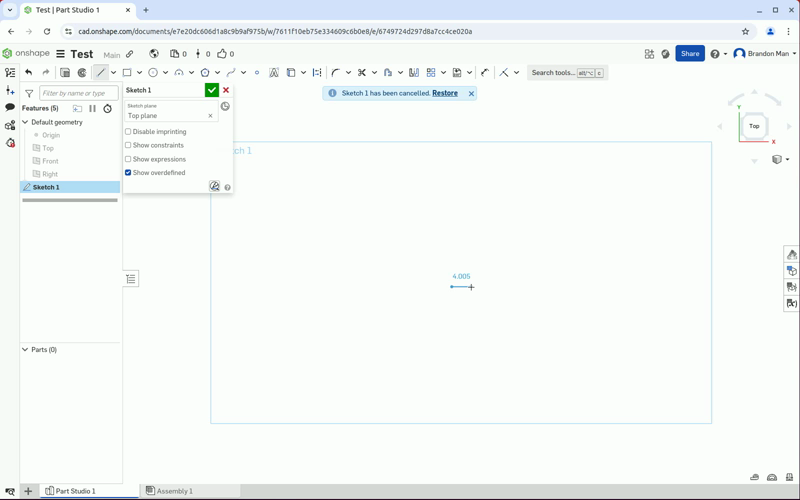
key_up(shift)
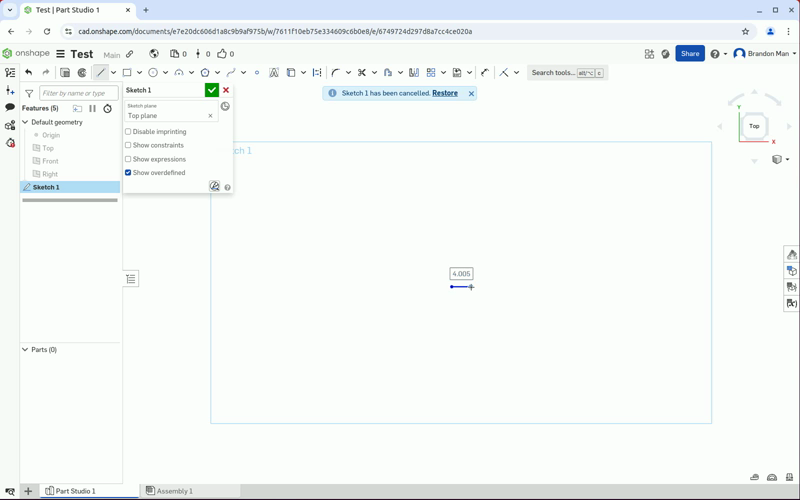
key_down(shift)
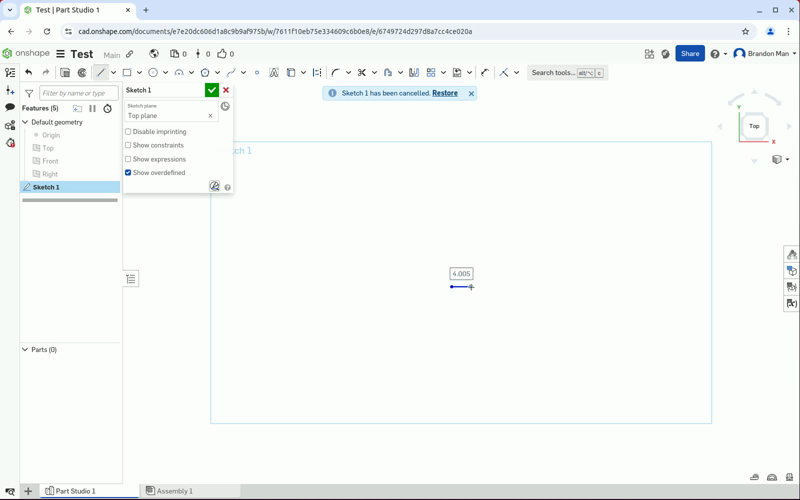
mouse_move(501, 286)
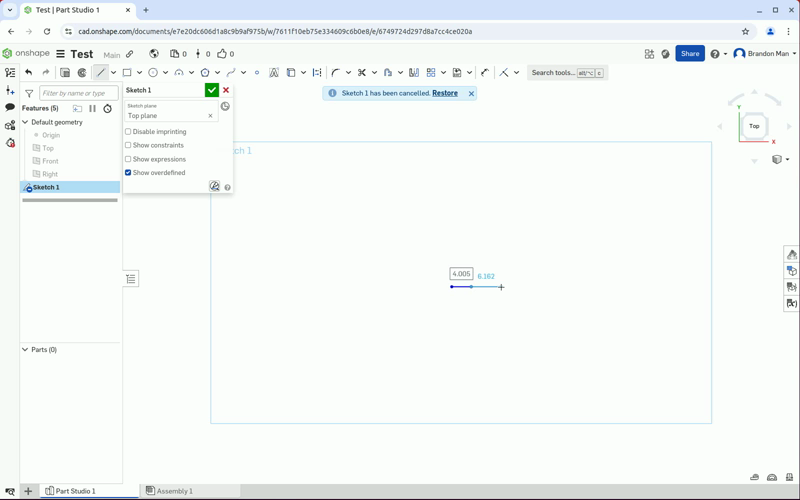
mouse_move(471, 279)
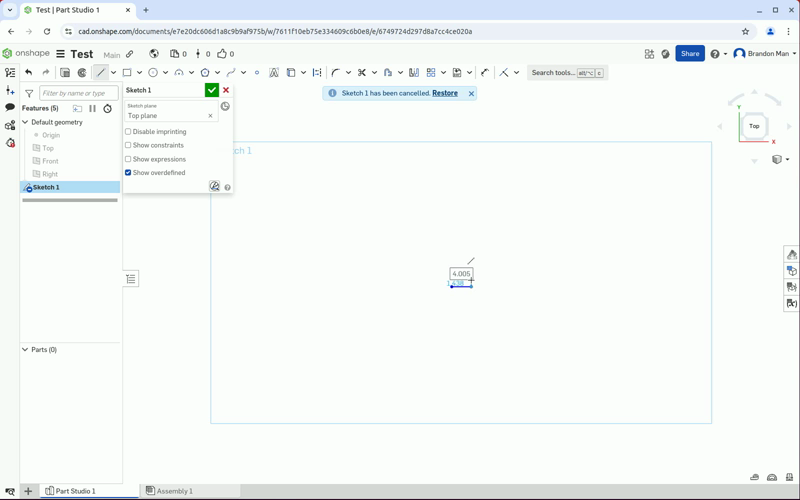
scroll(6)
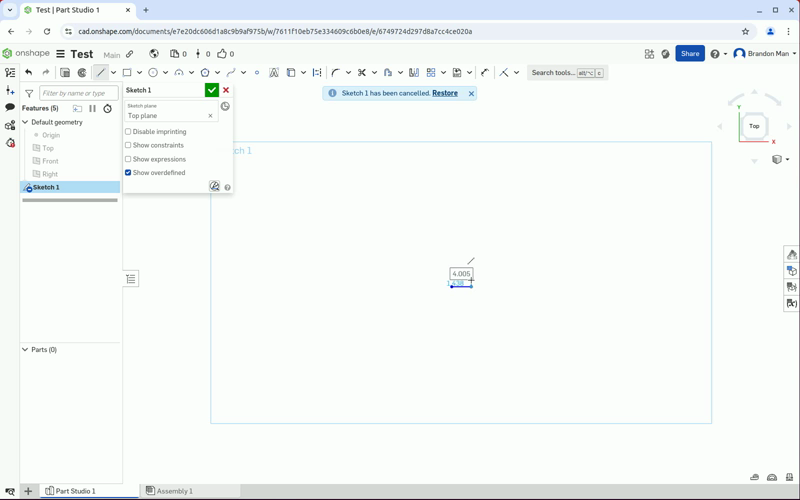
scroll(6)
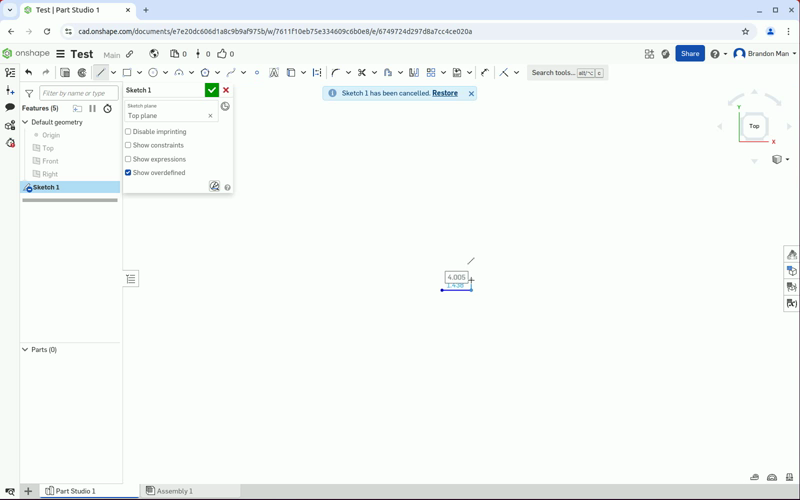
scroll(6)
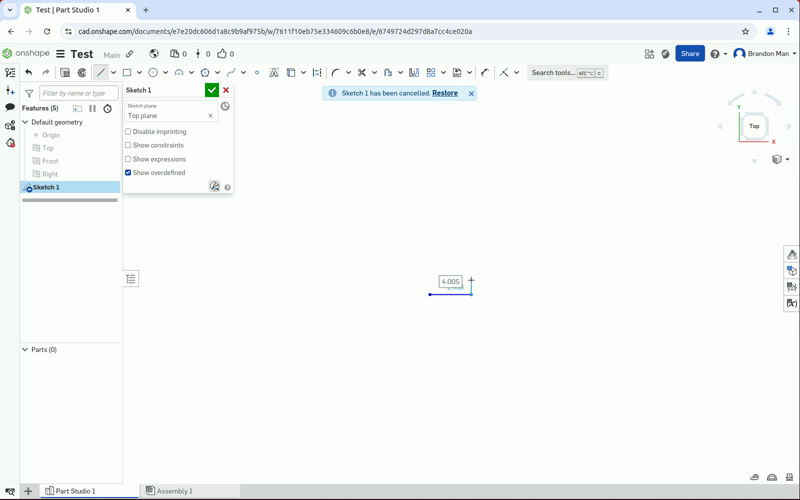
scroll(6)
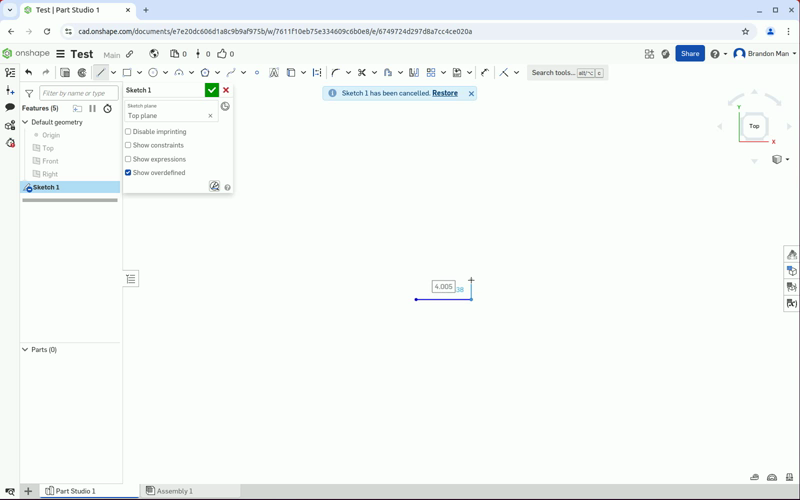
scroll(6)
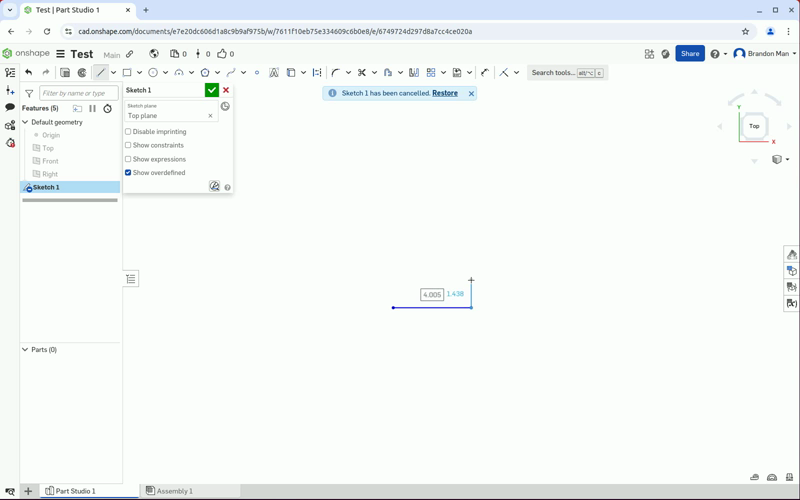
scroll(6)
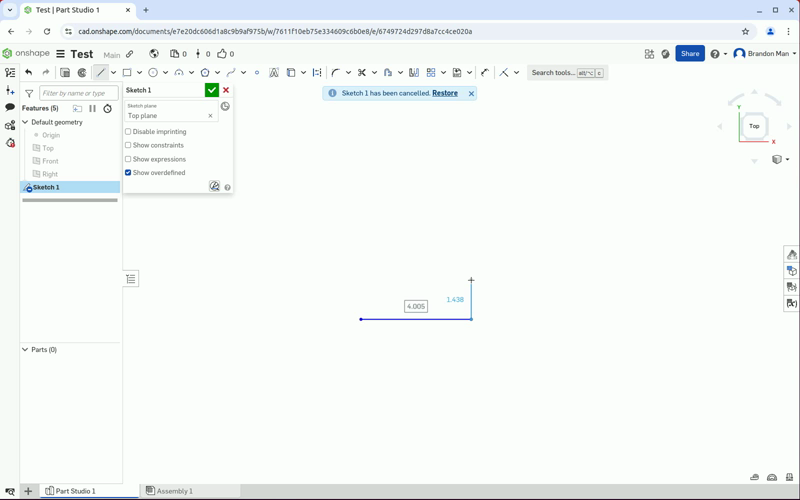
scroll(6)
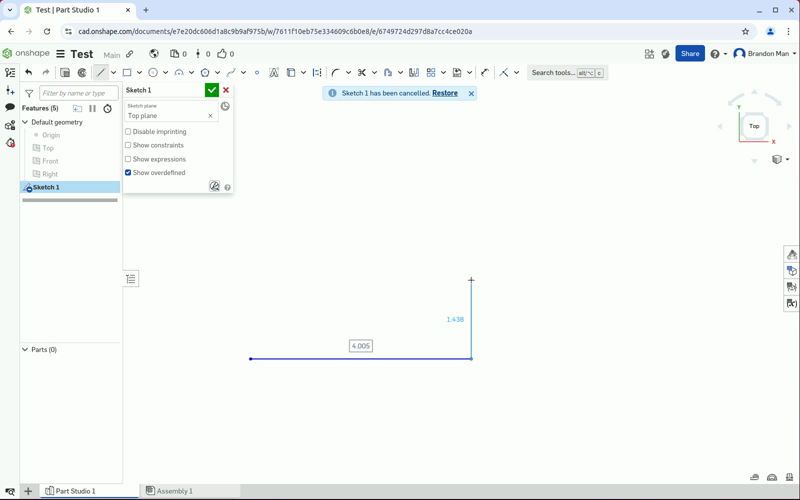
click(471, 279)
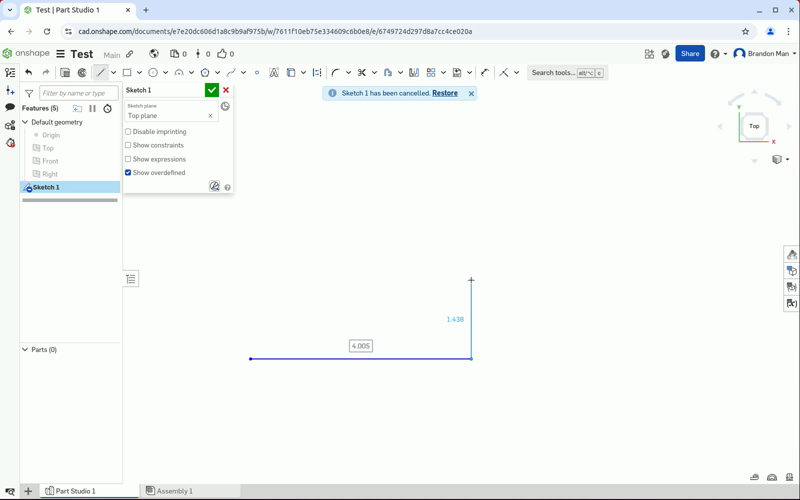
scroll(-6)
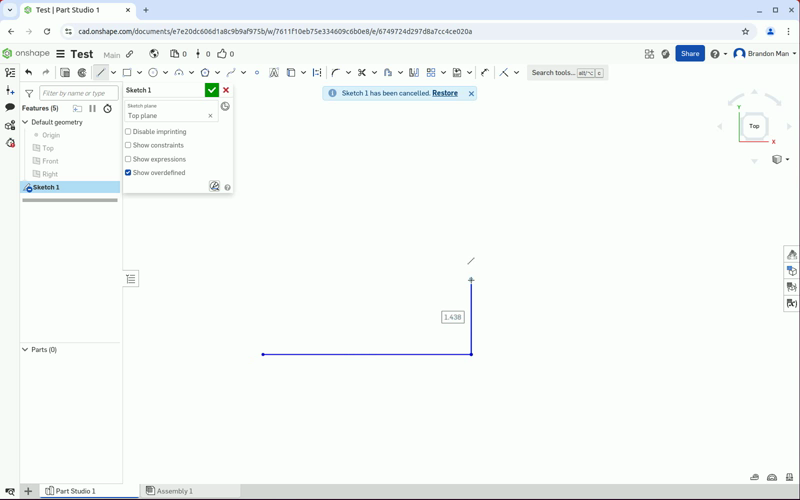
scroll(-6)
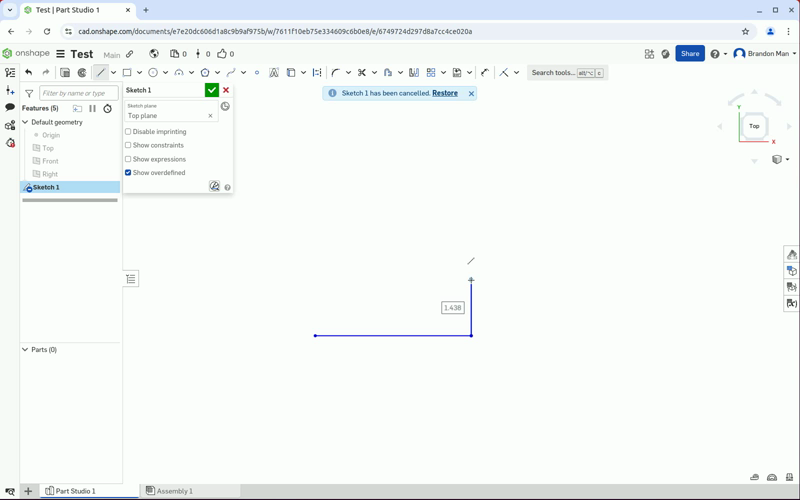
scroll(-6)
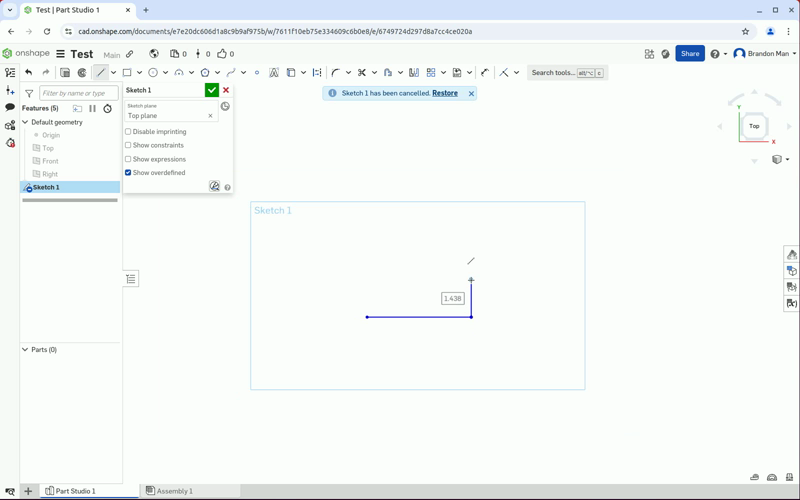
scroll(-6)
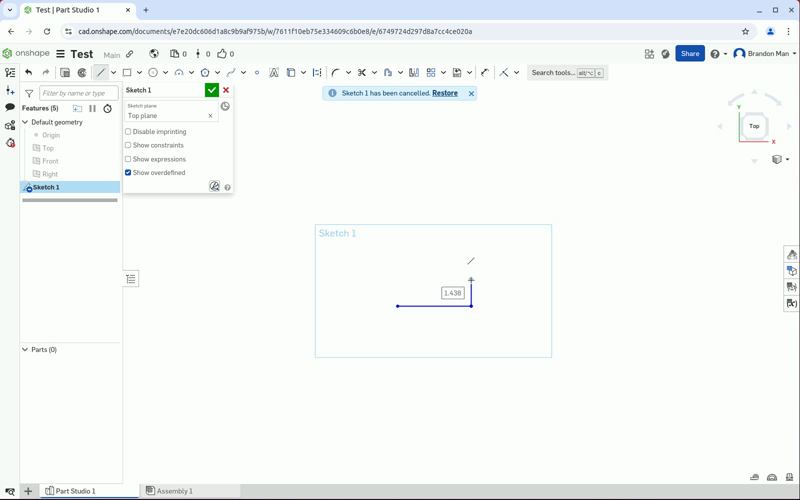
scroll(-6)
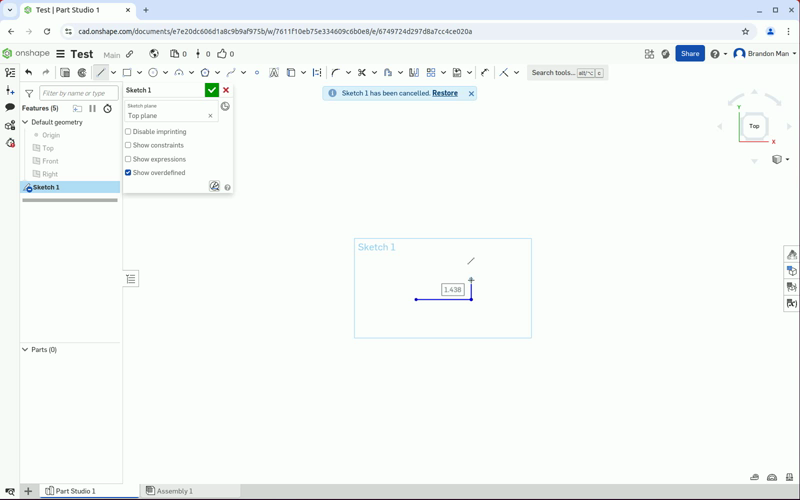
scroll(-6)
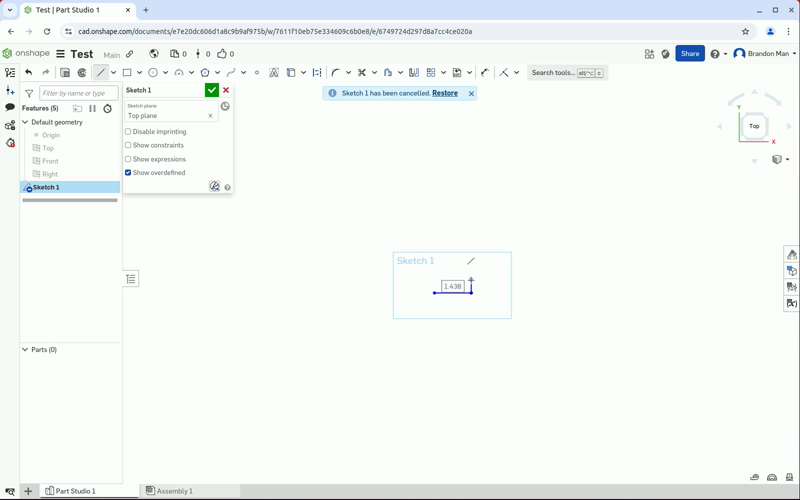
scroll(-6)
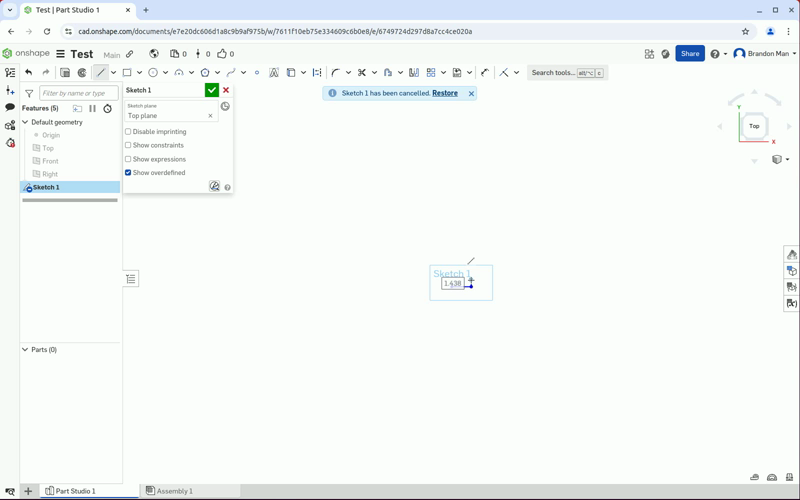
key_up(shift)
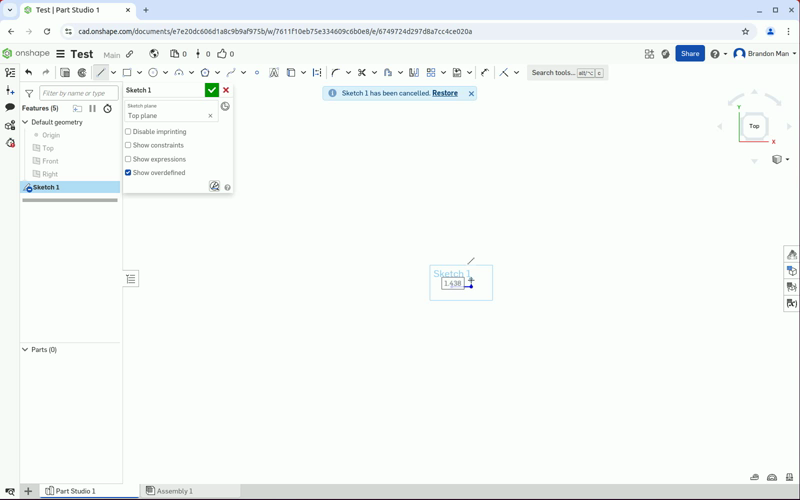
key_down(shift)
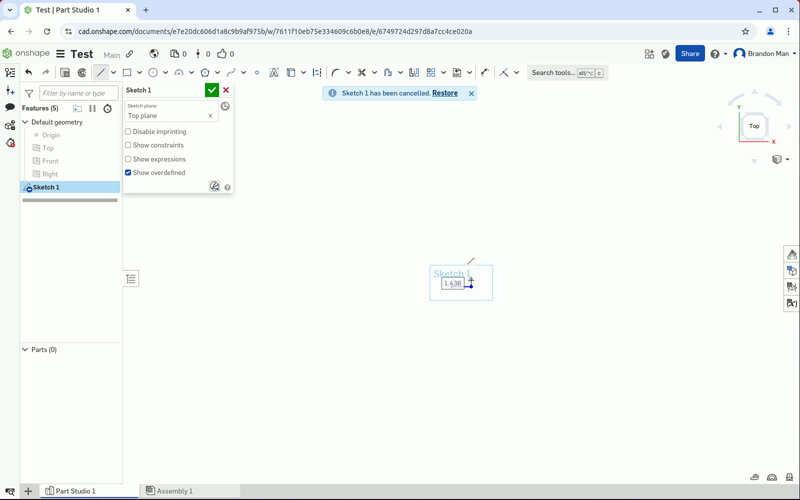
mouse_move(501, 279)
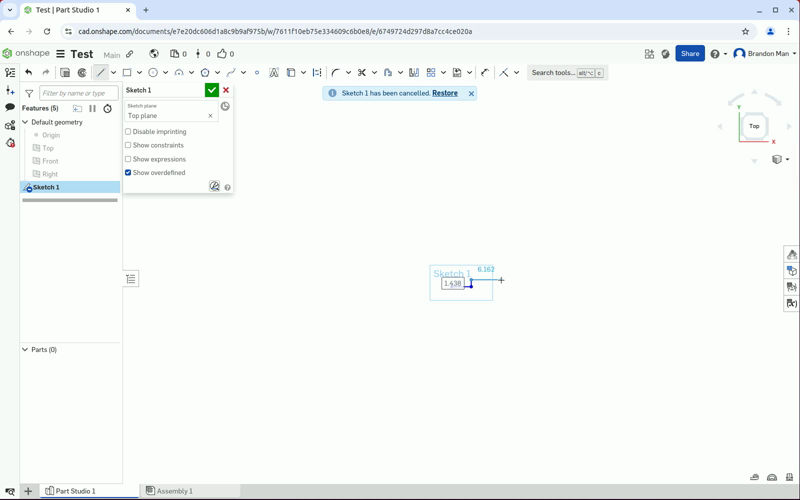
mouse_move(451, 279)
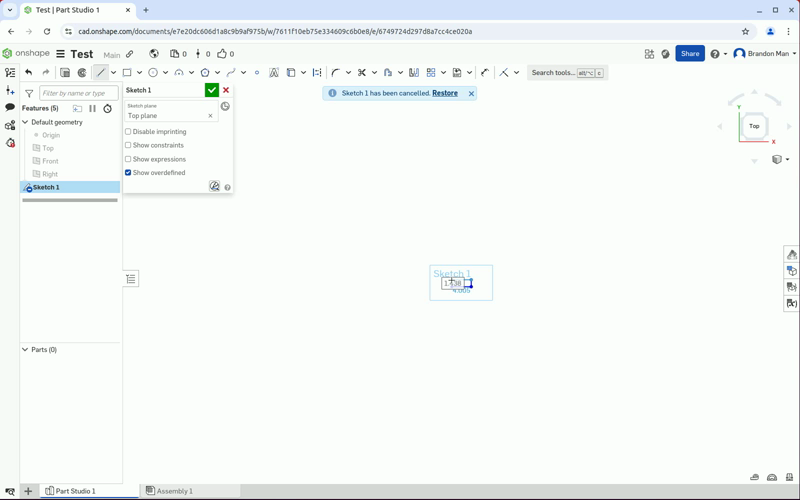
click(451, 279)
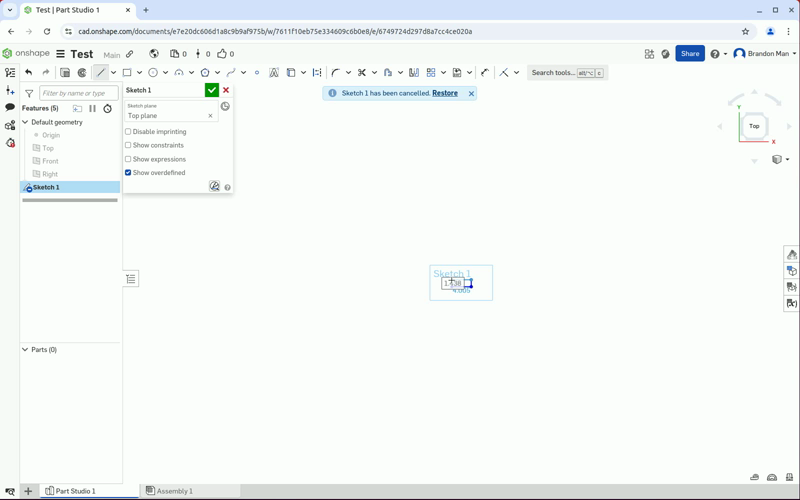
key_up(shift)
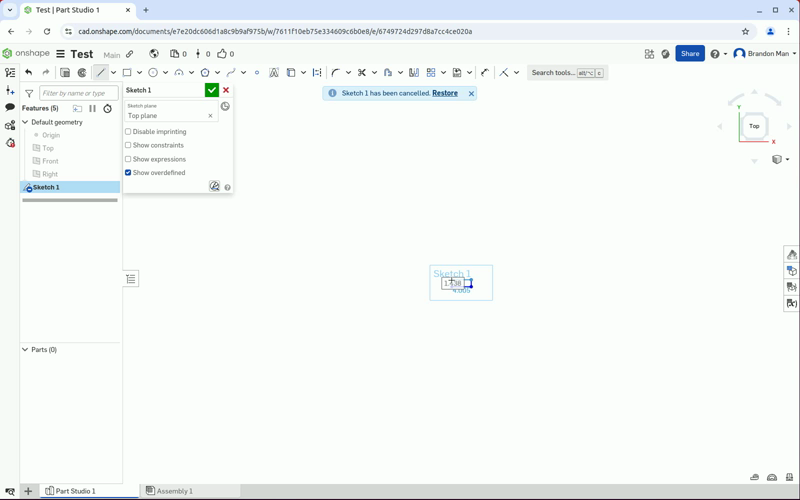
mouse_move(481, 279)
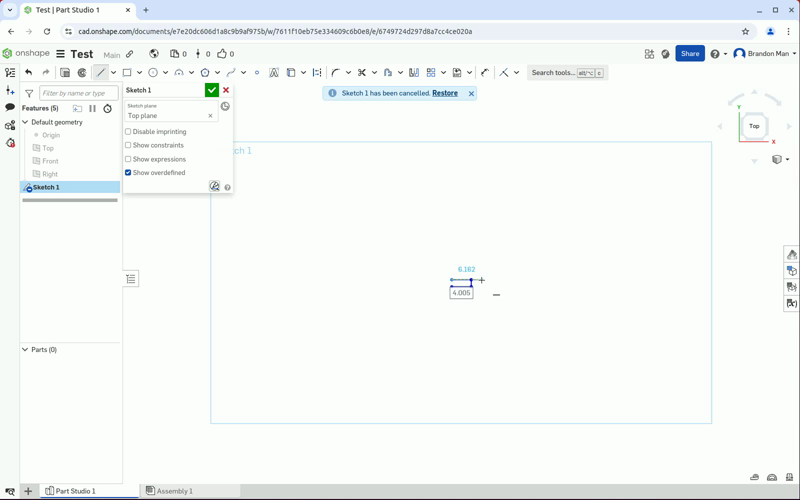
key_down(shift)
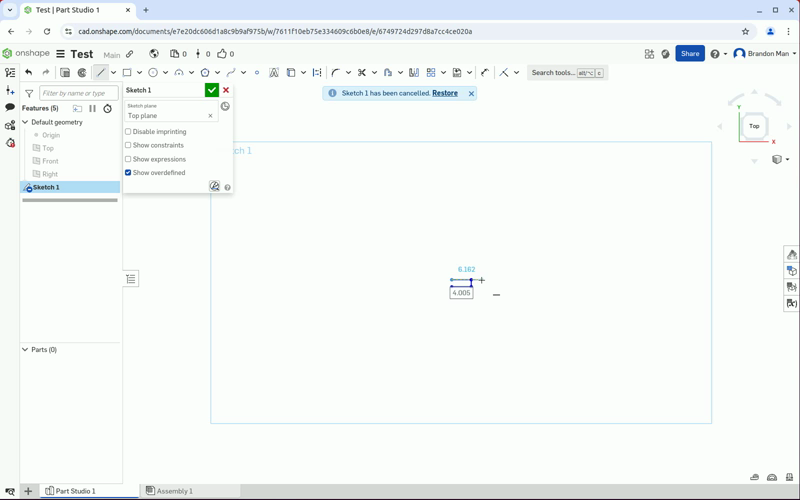
mouse_move(451, 286)
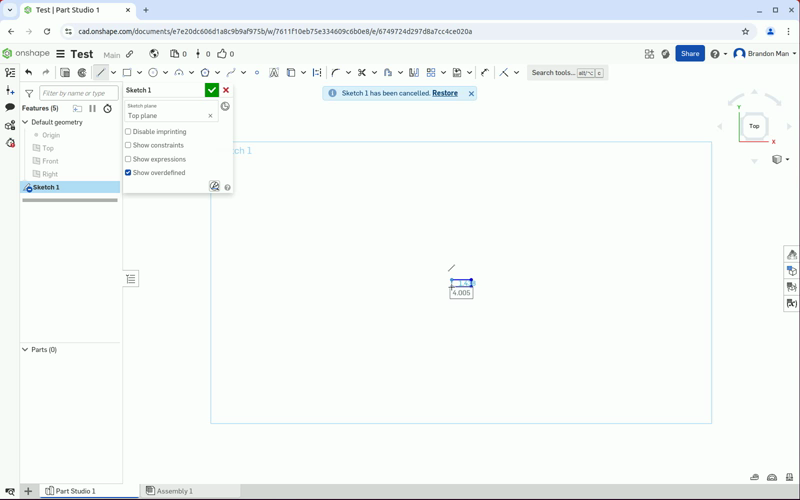
scroll(6)
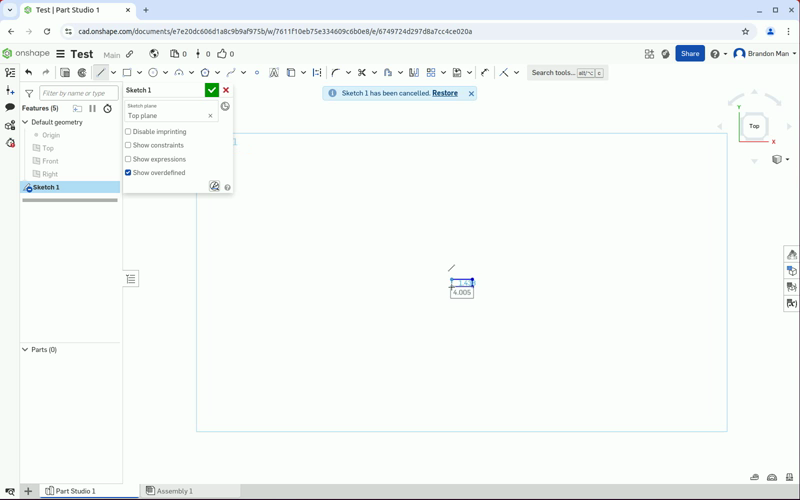
scroll(6)
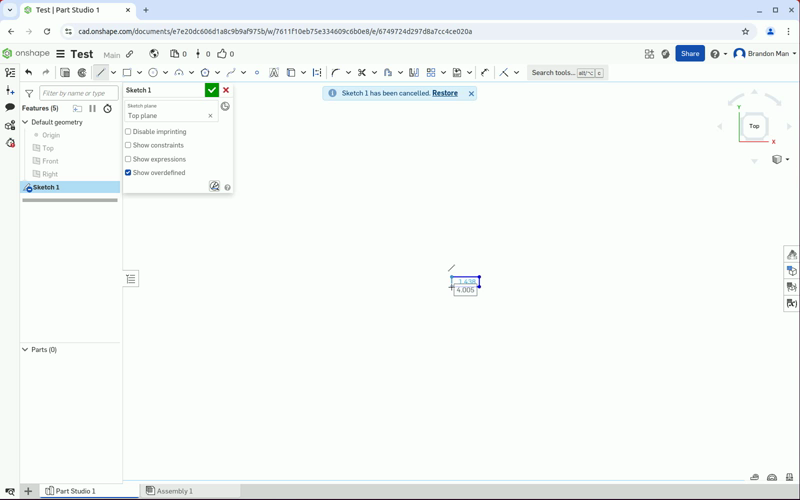
scroll(6)
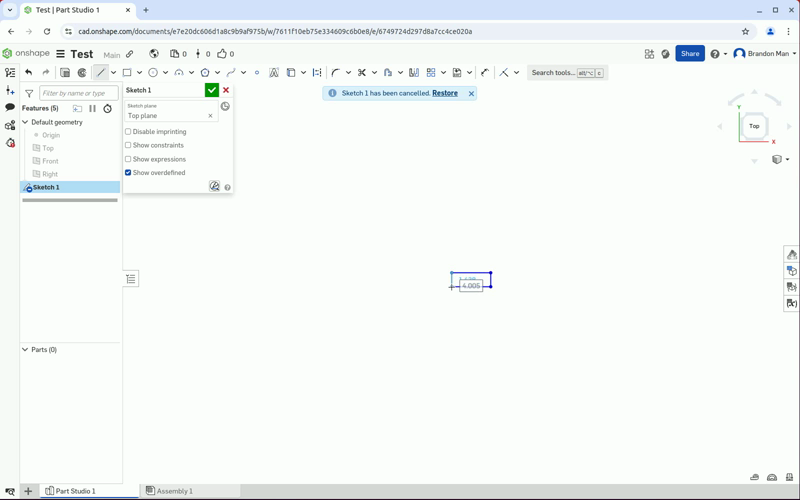
scroll(6)
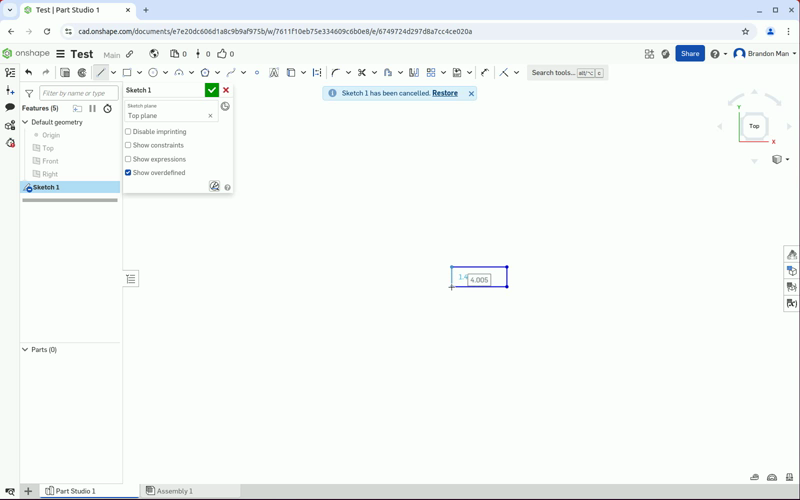
scroll(6)
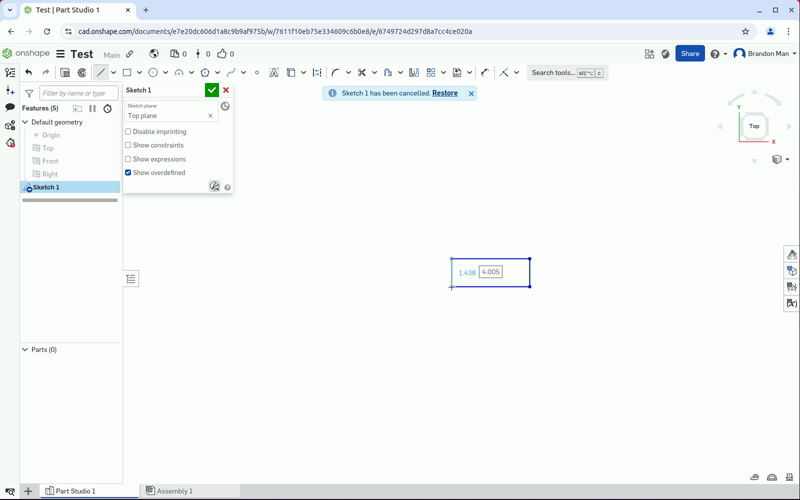
scroll(6)
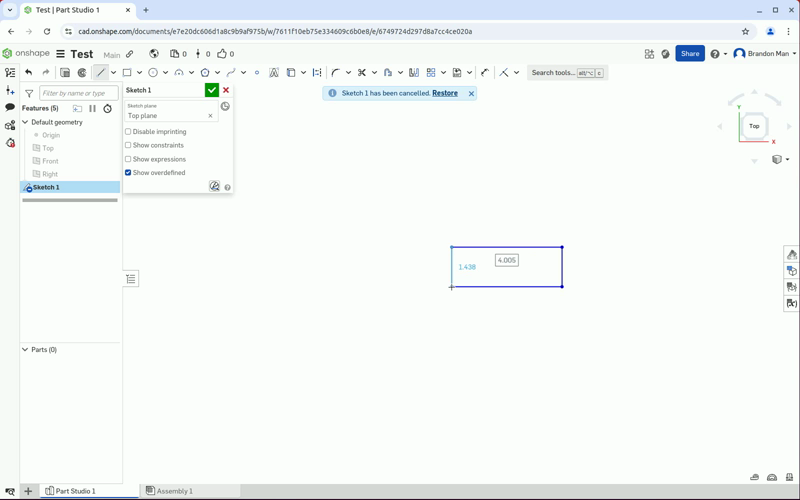
scroll(6)
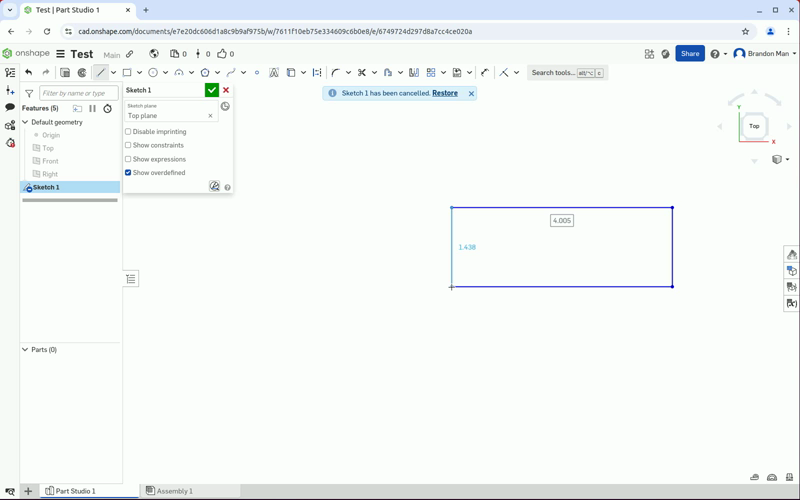
key_up(shift)
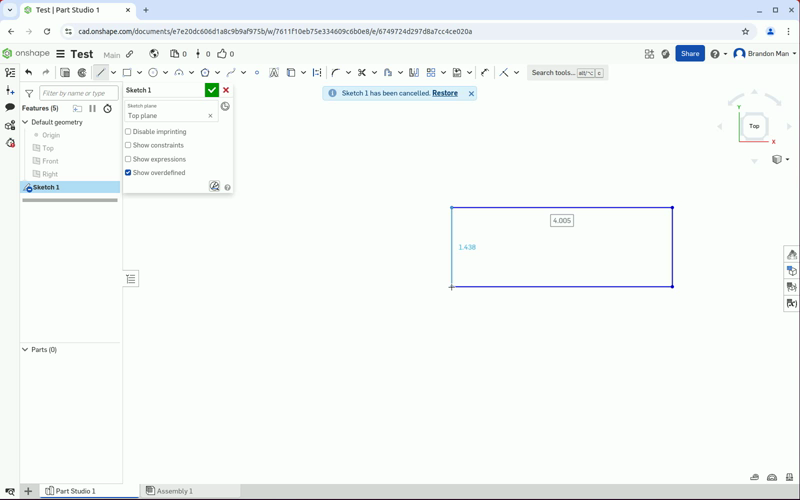
click(451, 286)
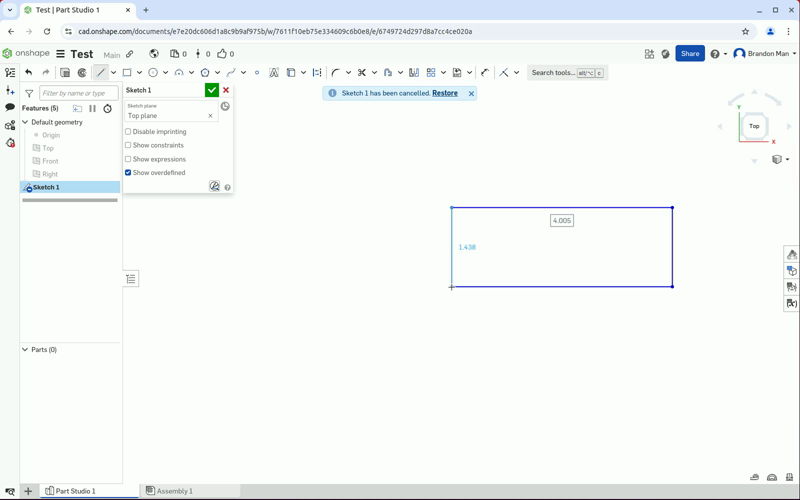
scroll(-6)
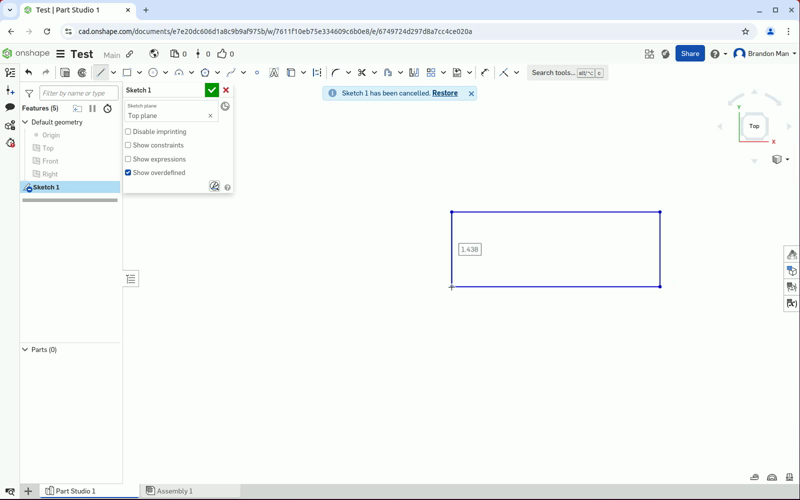
scroll(-6)
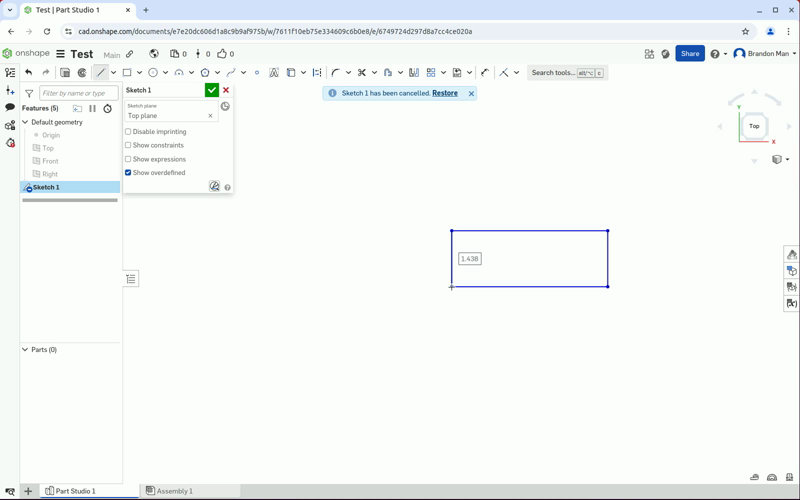
scroll(-6)
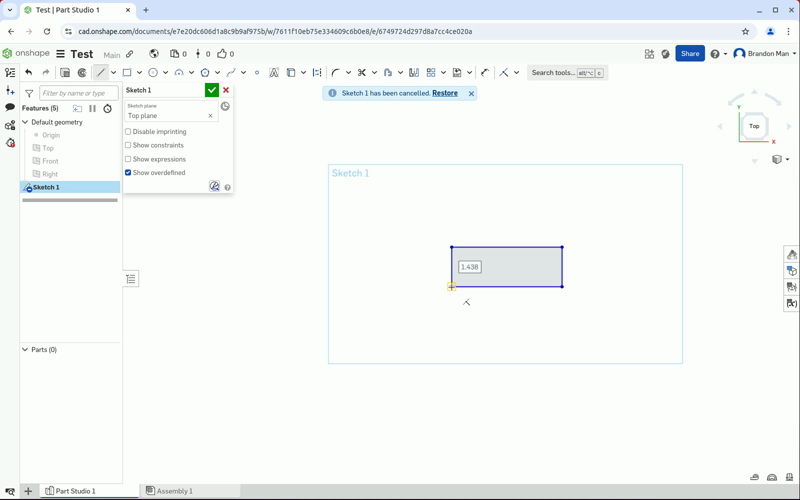
scroll(-6)
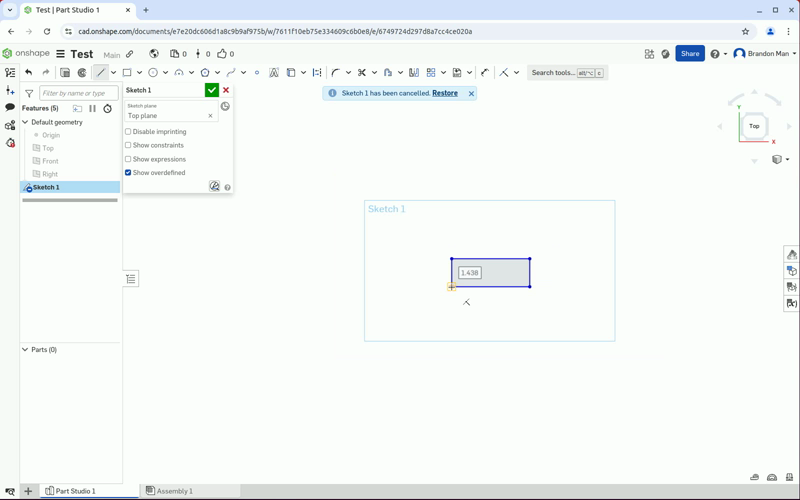
scroll(-6)
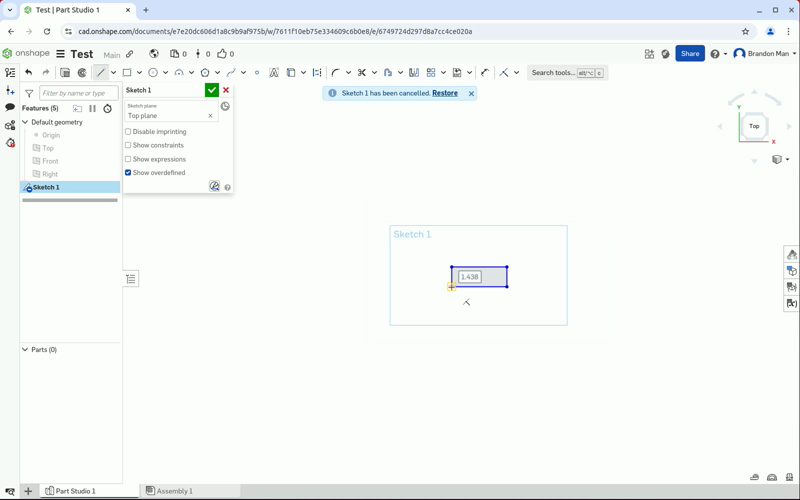
scroll(-6)
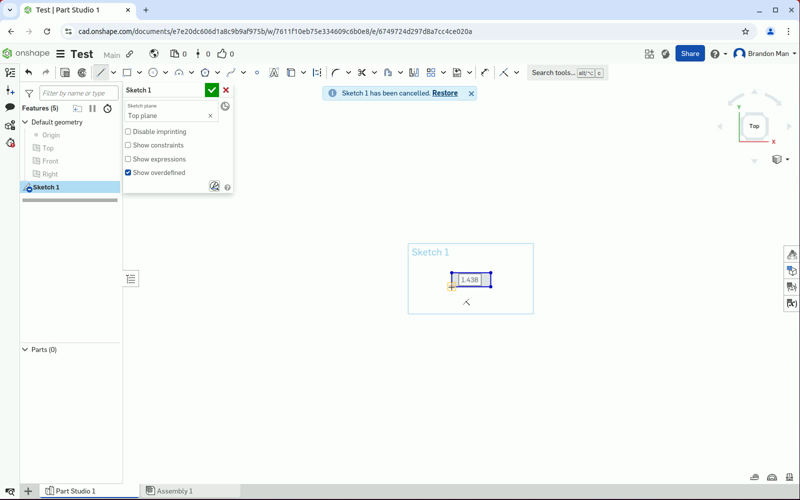
scroll(-6)
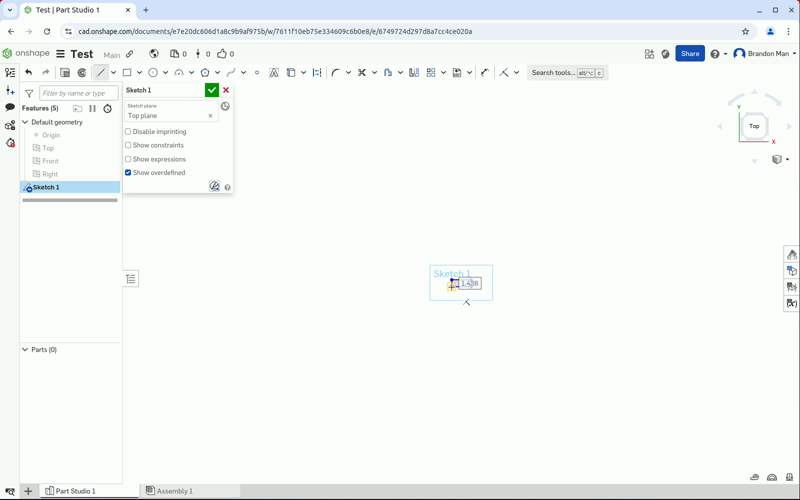
key(esc)
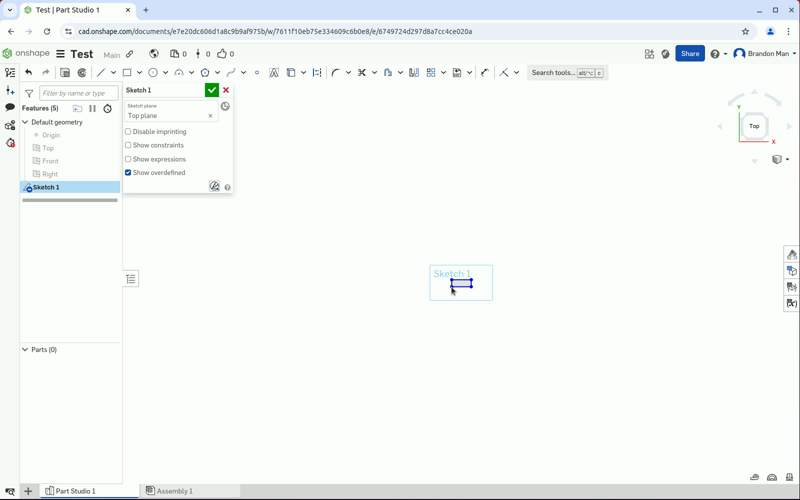
mouse_move(470, 280)
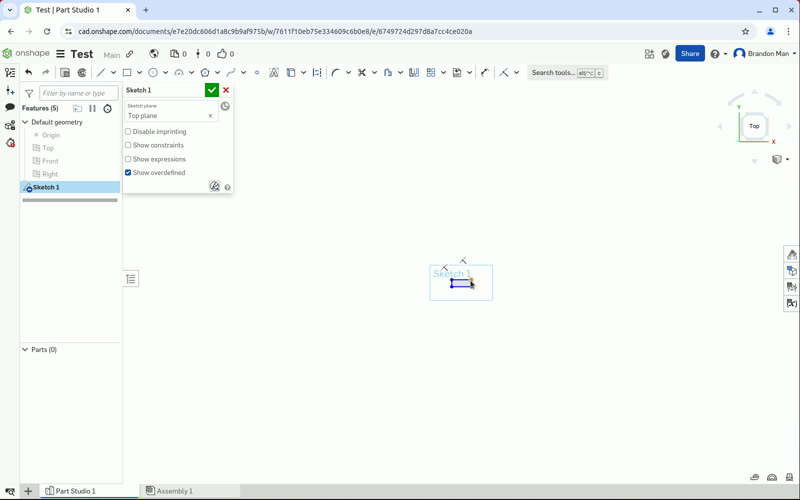
scroll(6)
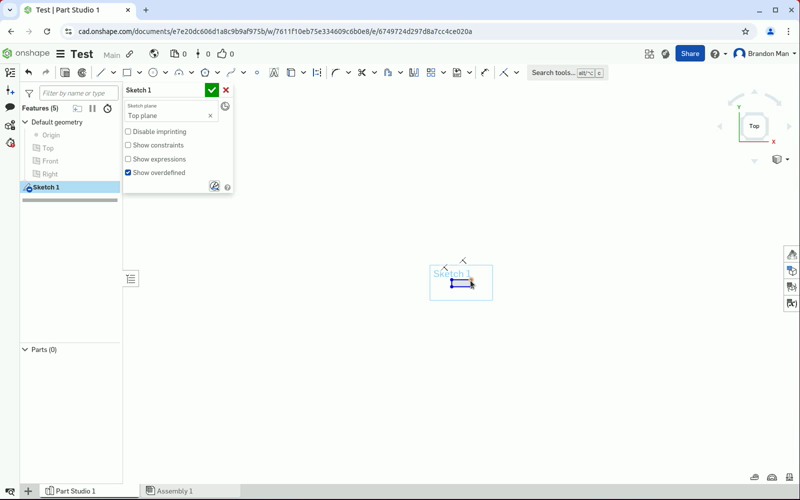
scroll(6)
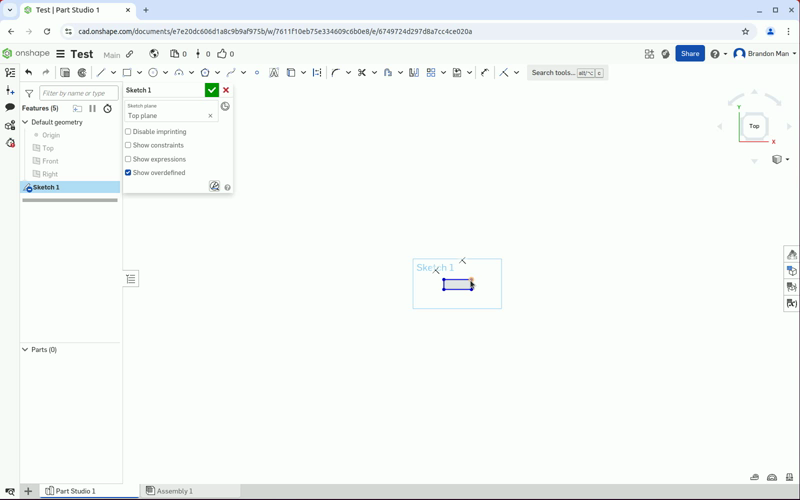
scroll(6)
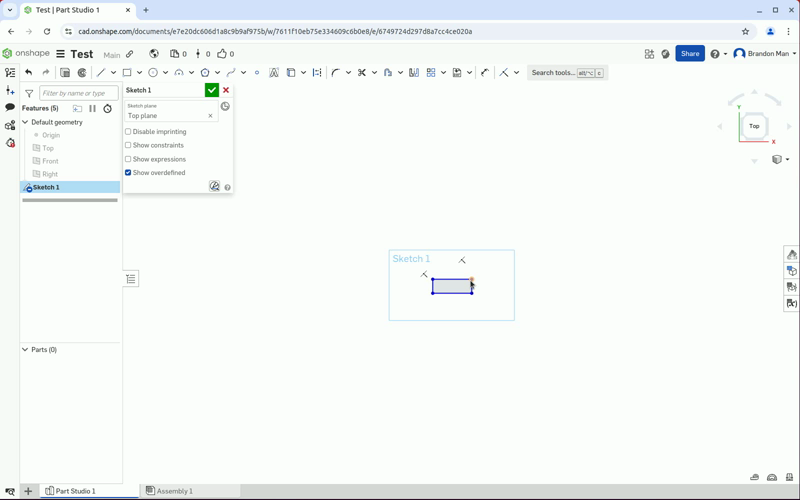
scroll(6)
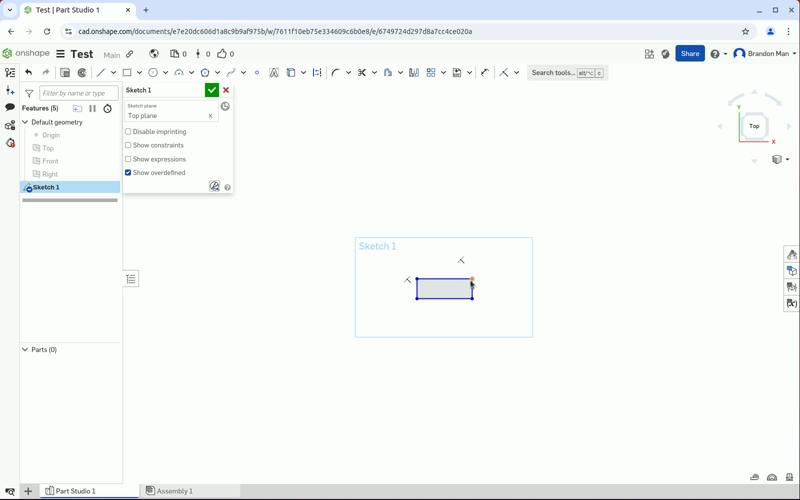
scroll(6)
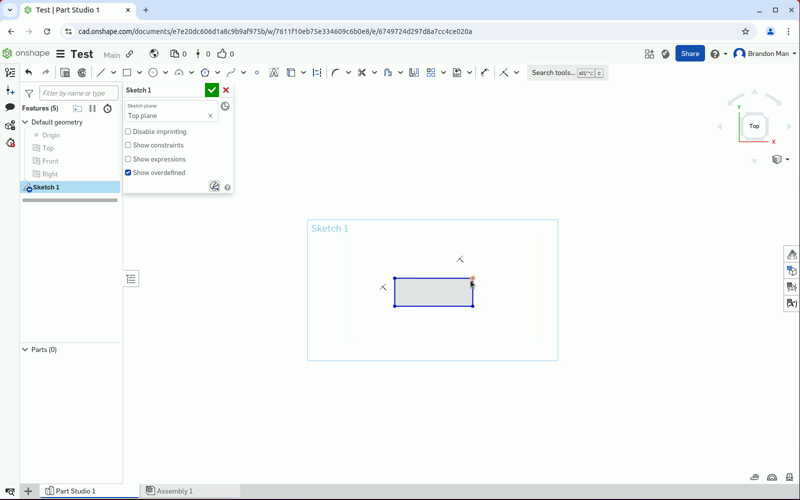
scroll(6)
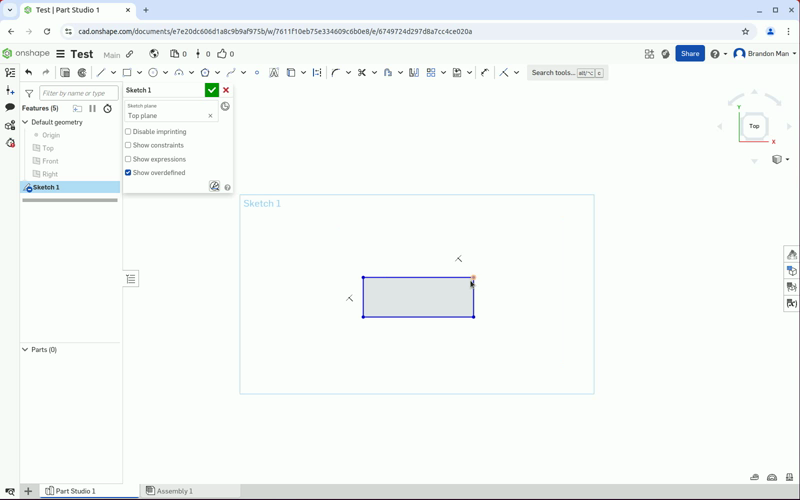
scroll(6)
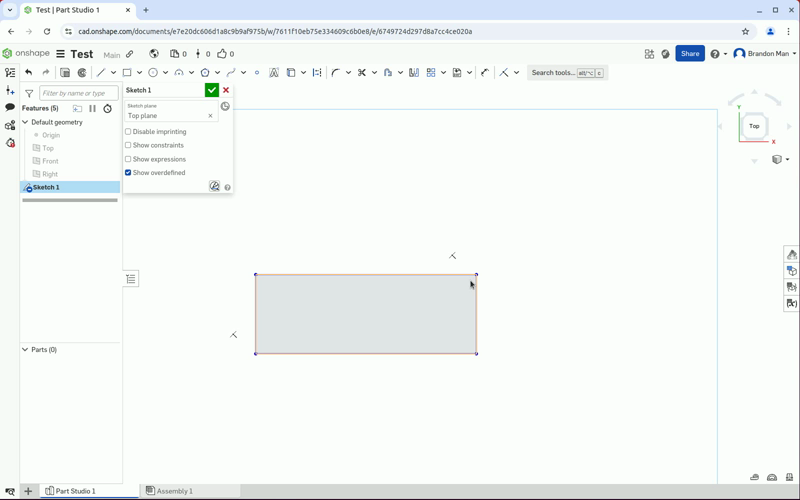
click(470, 280)
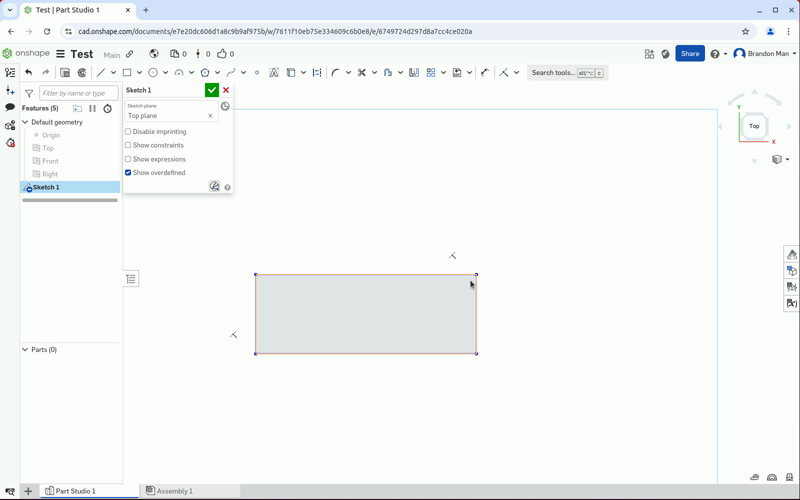
scroll(-6)
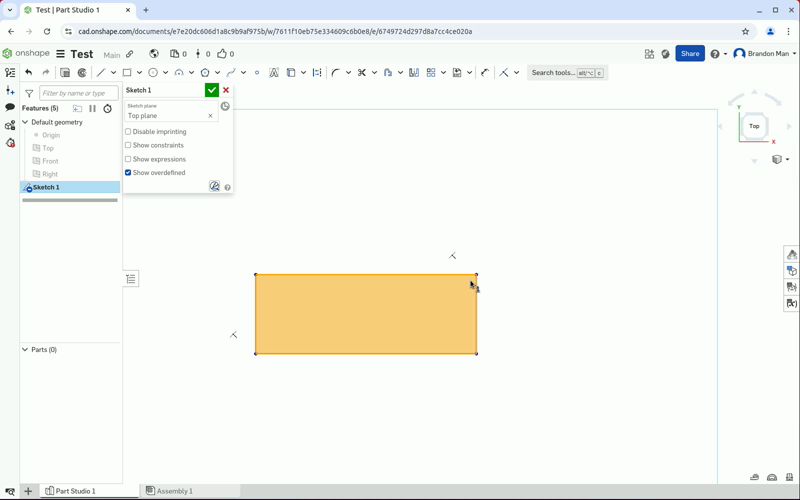
scroll(-6)
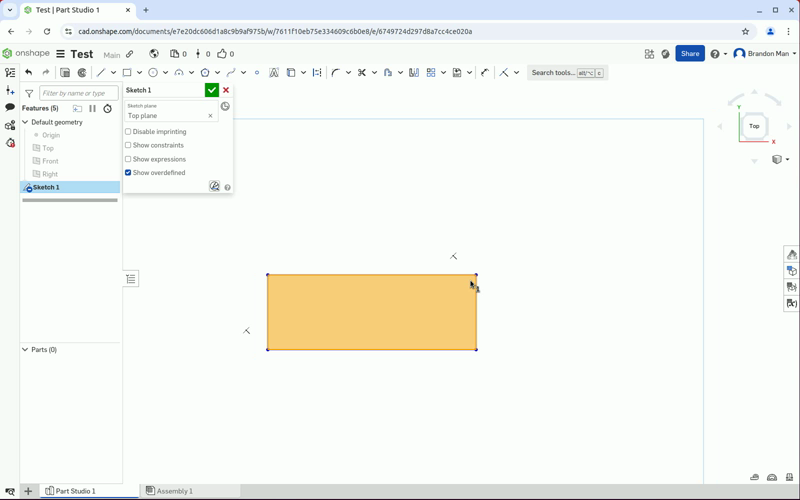
scroll(-6)
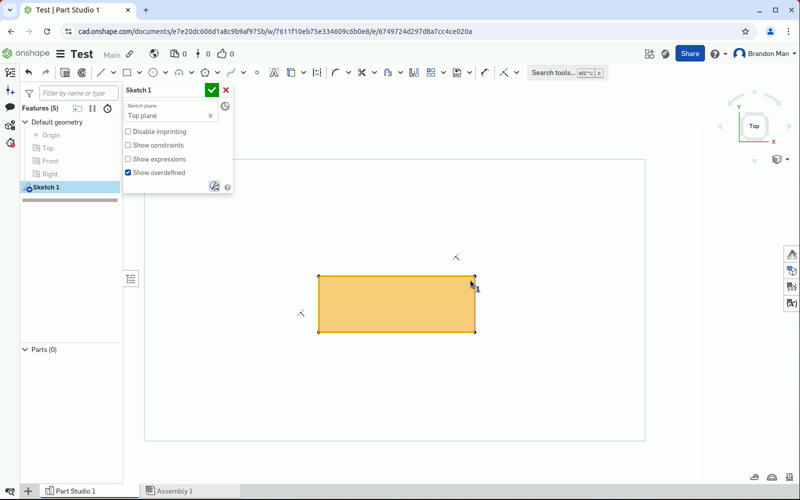
scroll(-6)
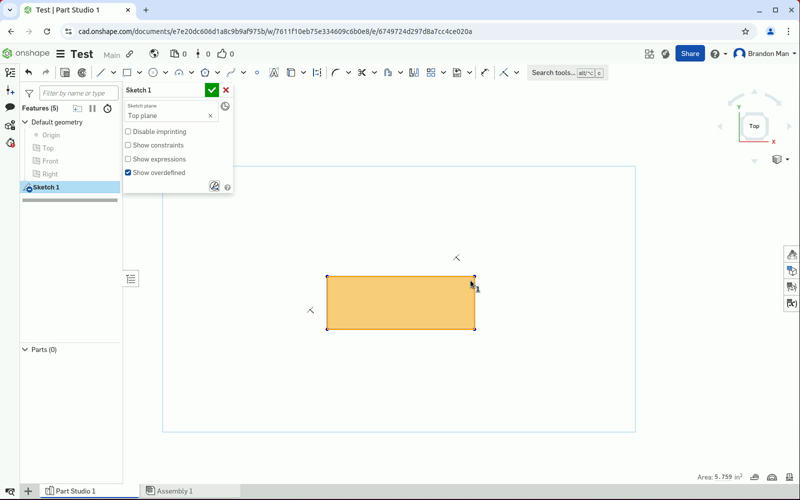
scroll(-6)
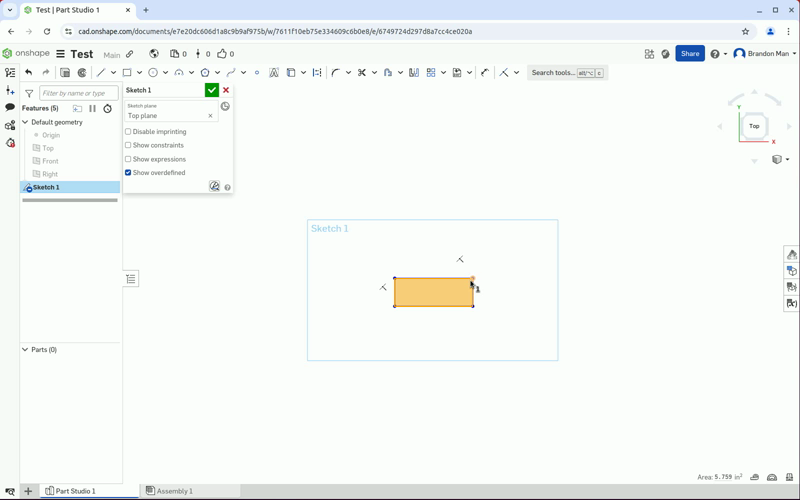
scroll(-6)
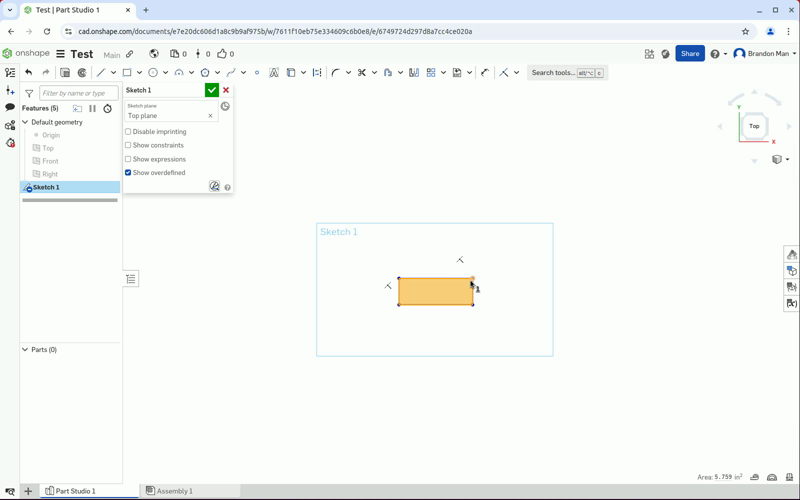
scroll(-6)
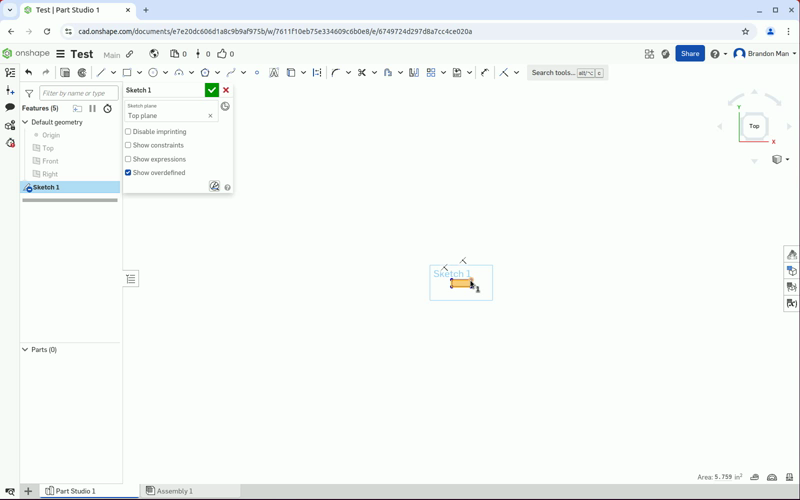
mouse_move(73, 352)
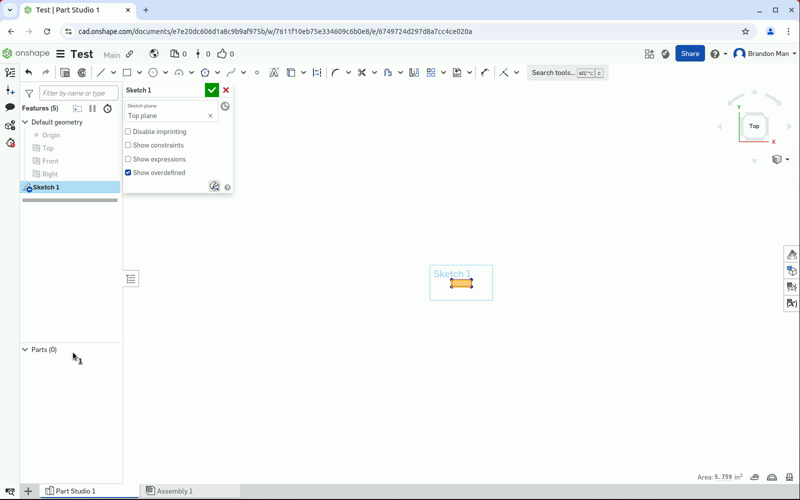
key(shift+y)
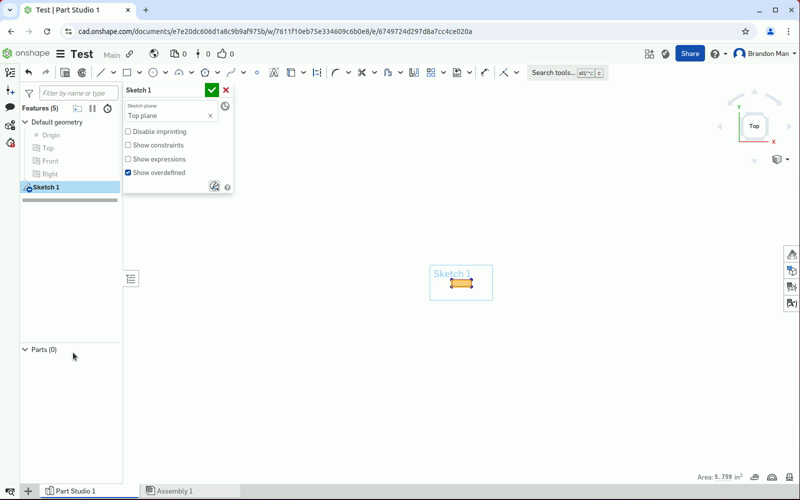
key(shift+e)
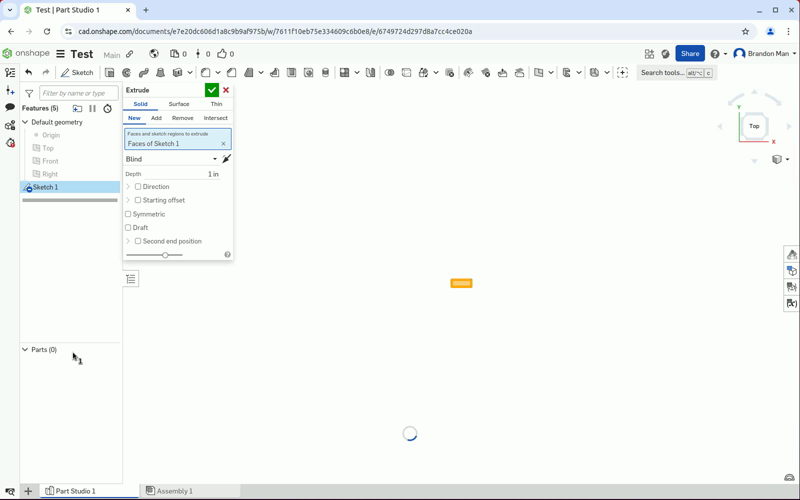
mouse_move(143, 106)
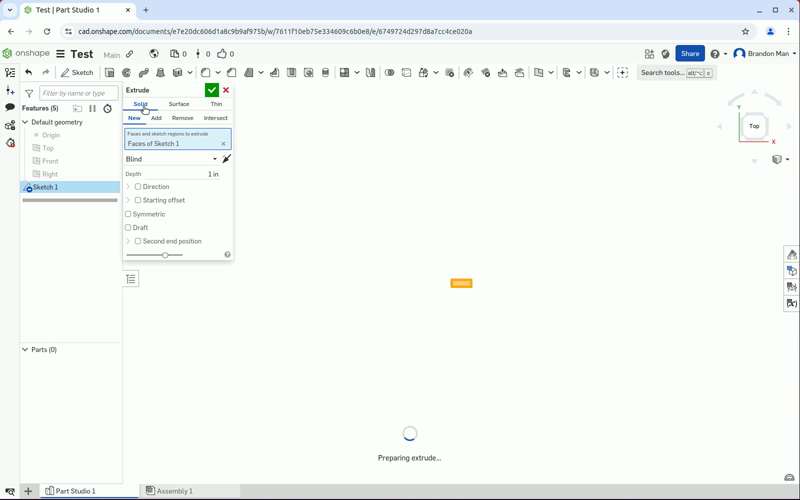
click(143, 106)
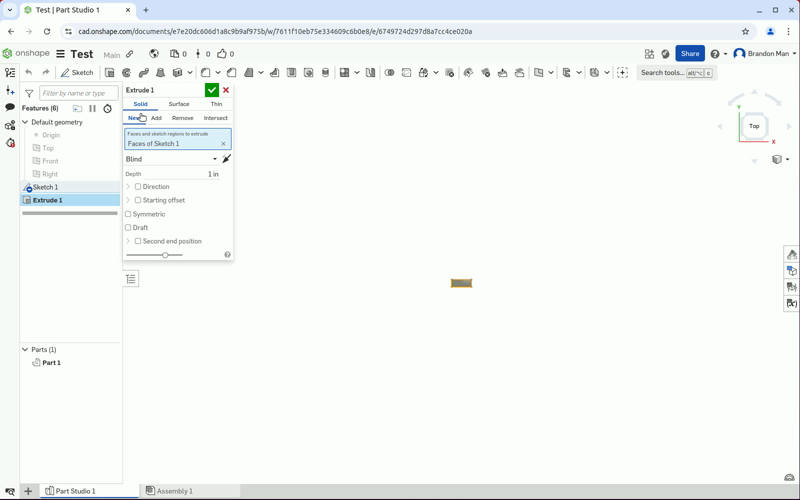
mouse_move(137, 120)
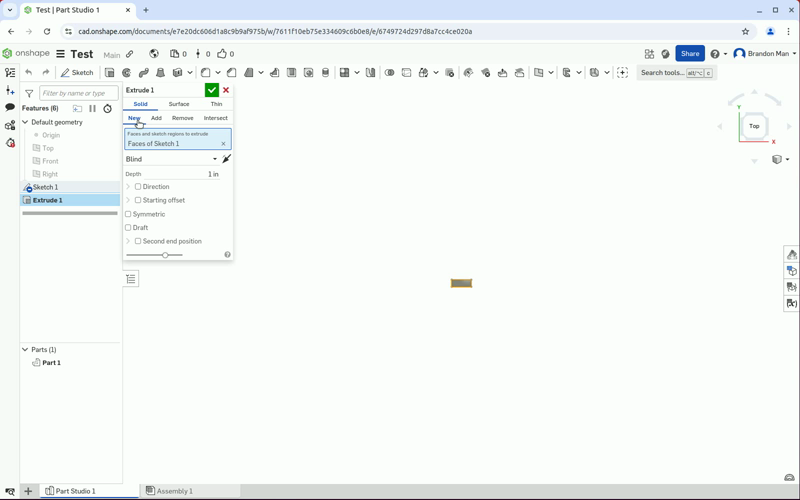
click(137, 120)
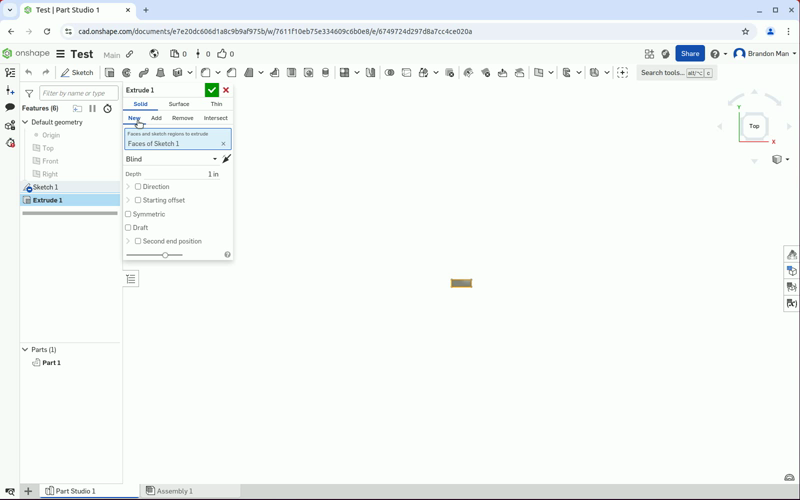
key(tab, 4)
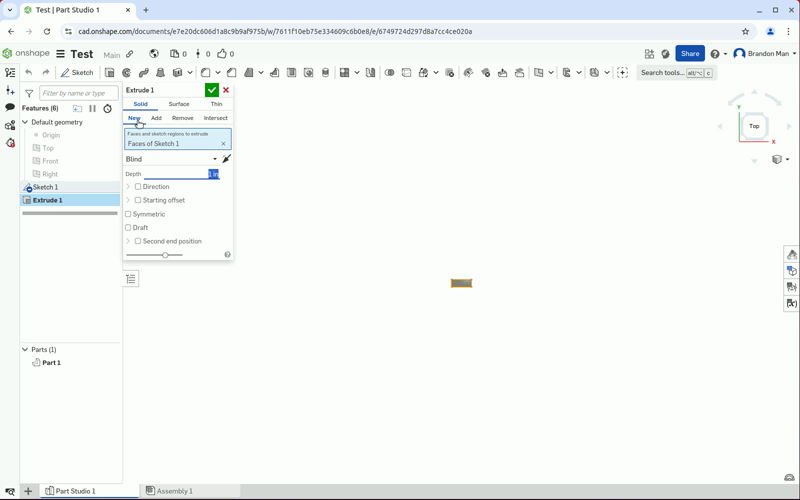
text(7.703)
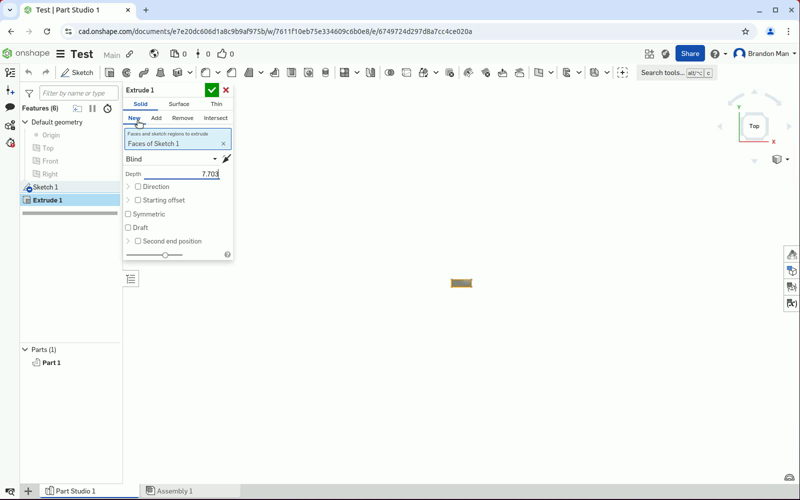
key(enter)
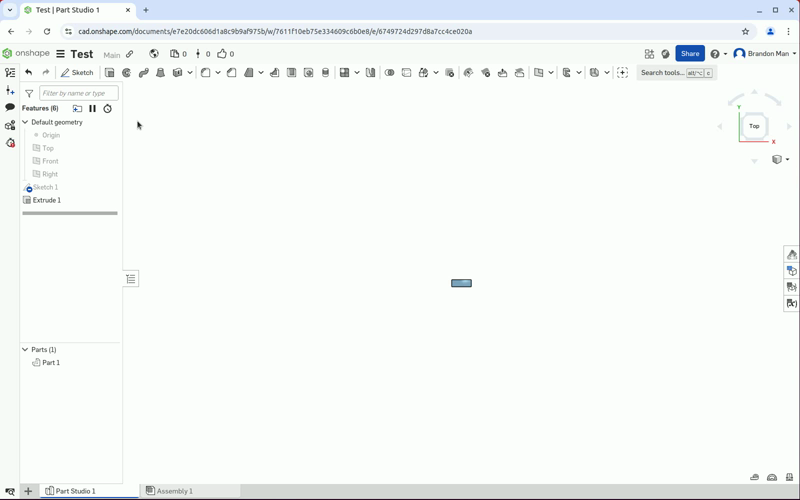
key(shift+h)
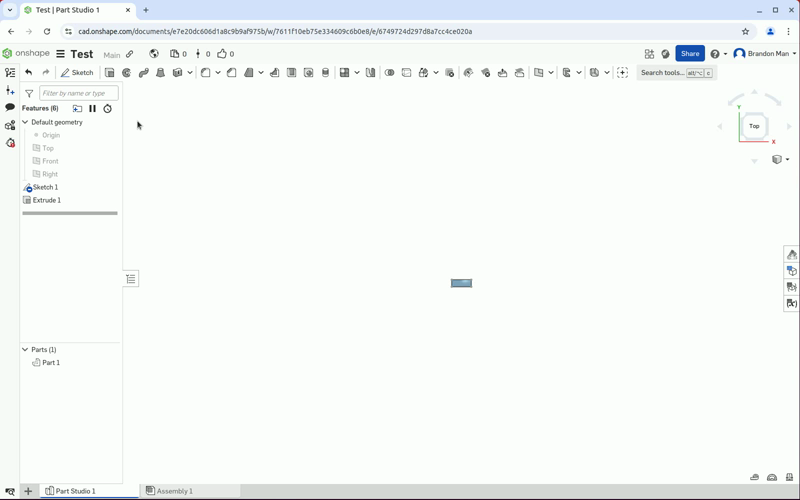
key(shift+h)
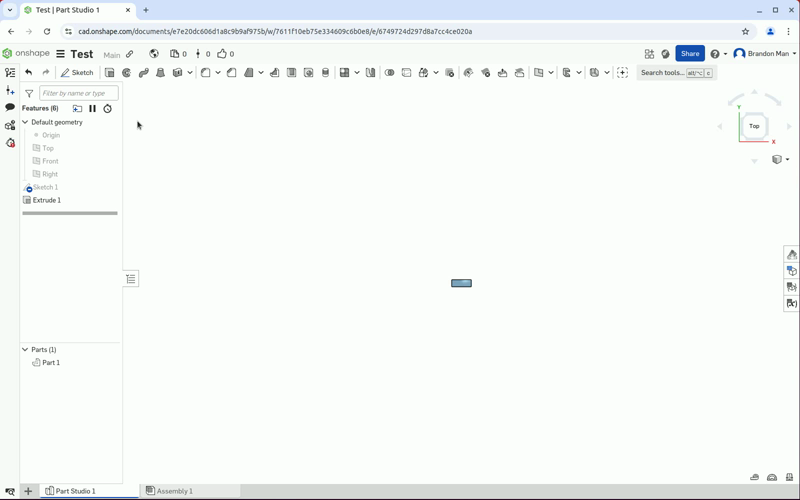
mouse_move(73, 189)
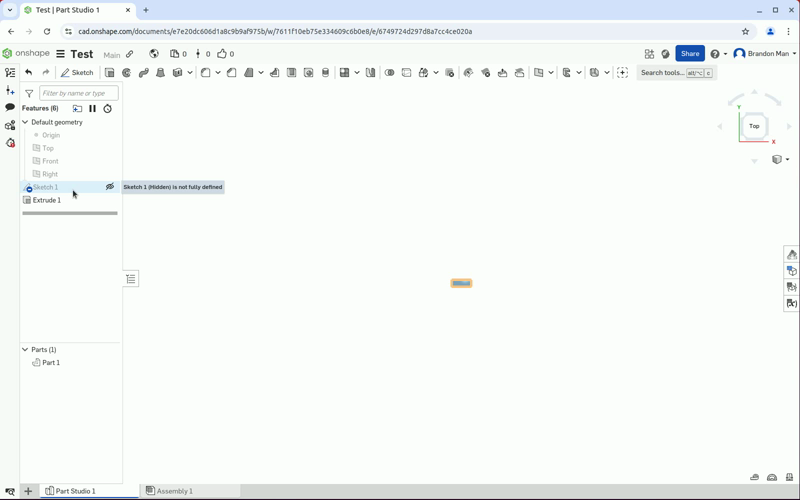
click(73, 189)
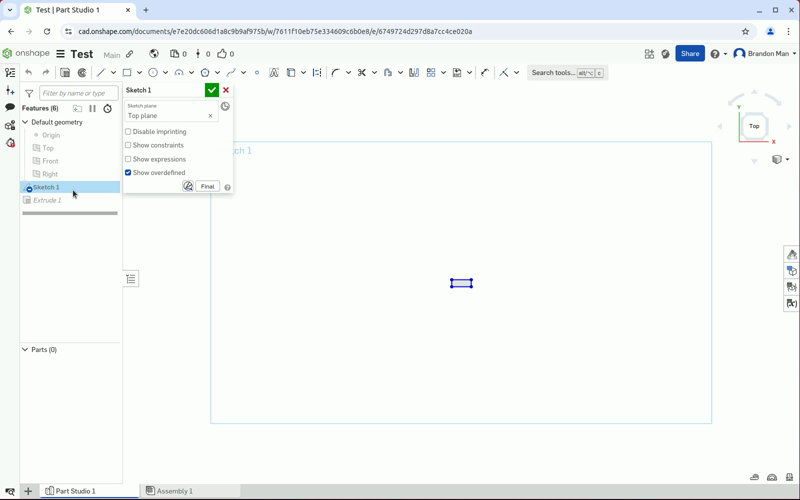
mouse_move(229, 92)
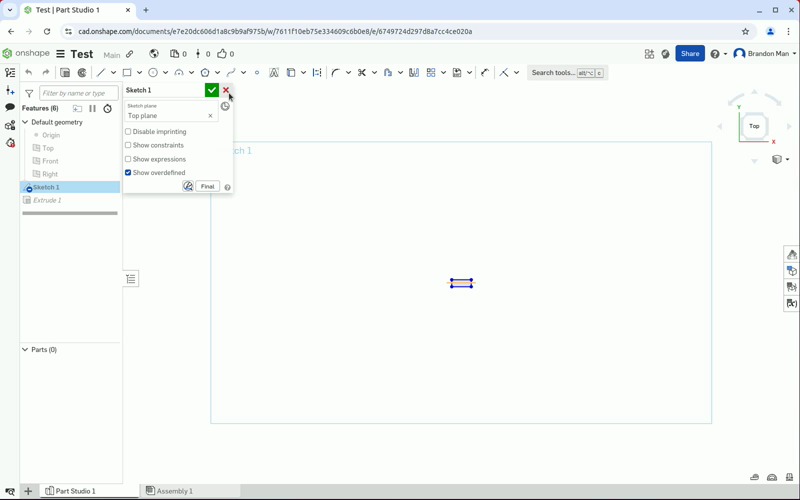
click(229, 92)
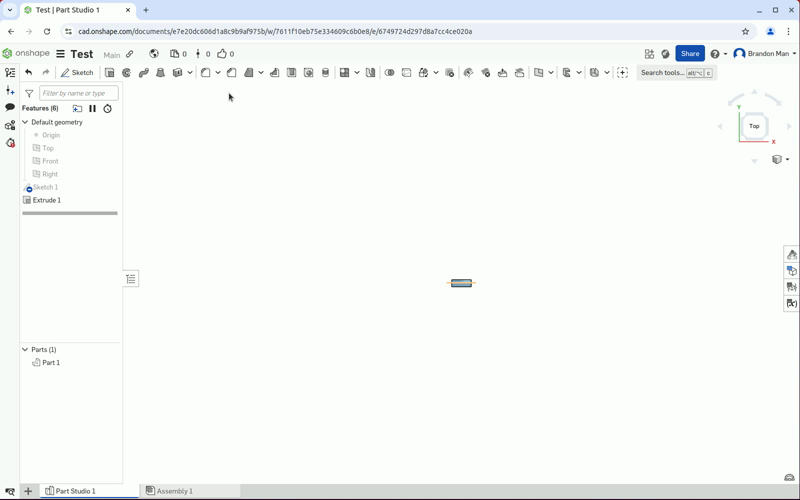
mouse_move(73, 352)
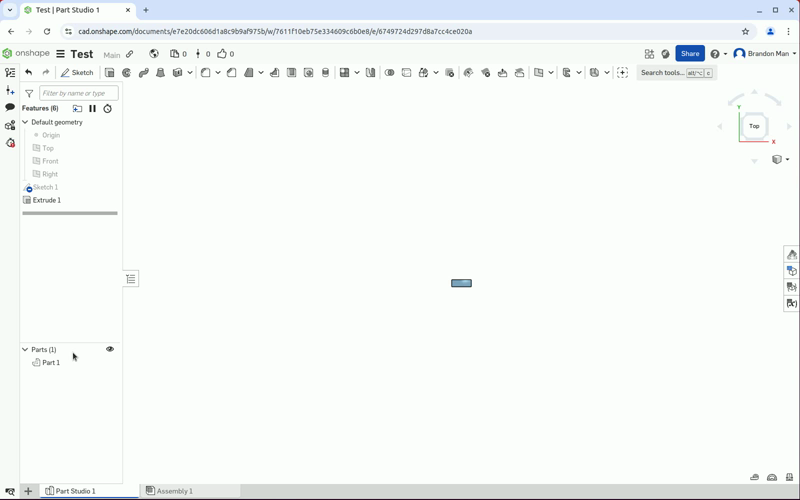
key(y)
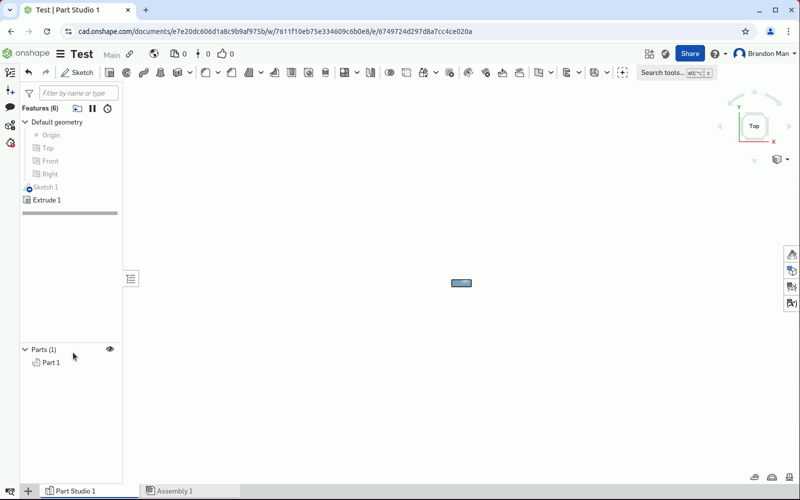
key(shift+p)
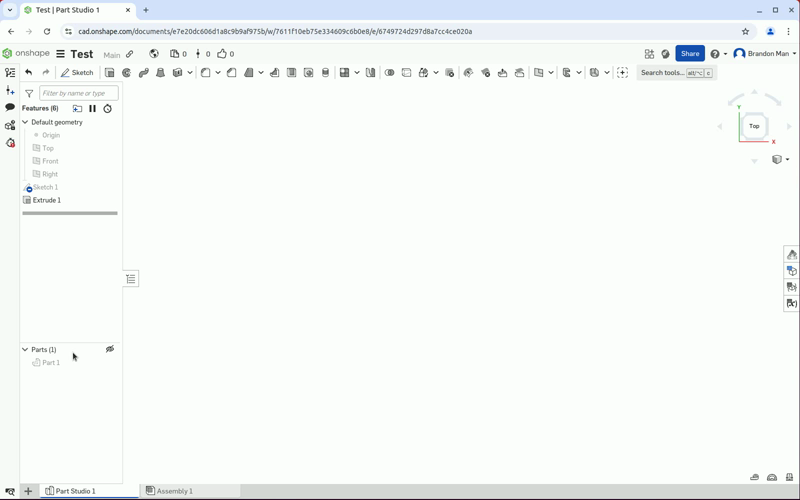
key(space)
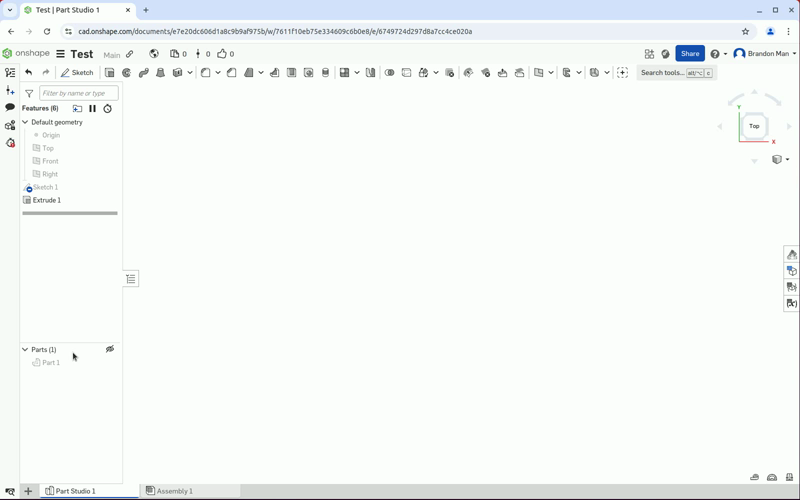
key_down(shift)
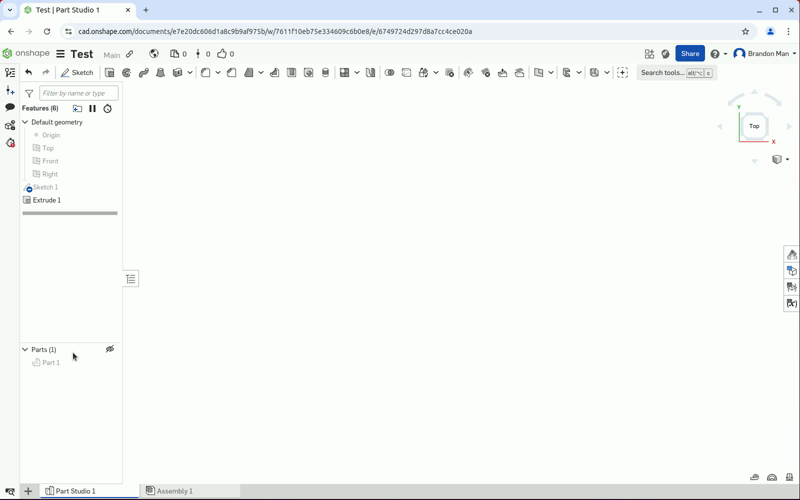
key(up)
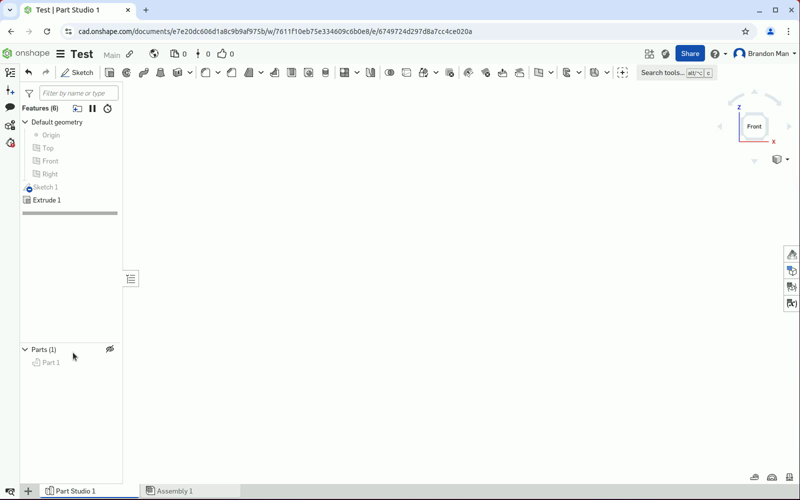
key_up(shift)
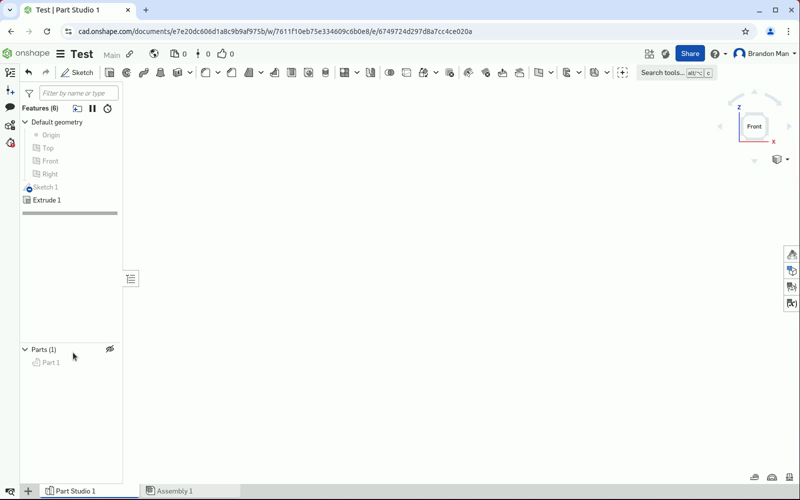
key(space)
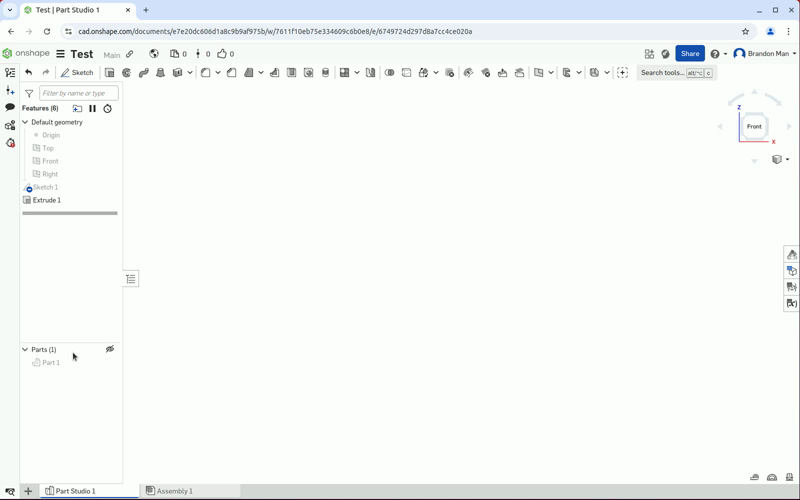
key_down(shift)
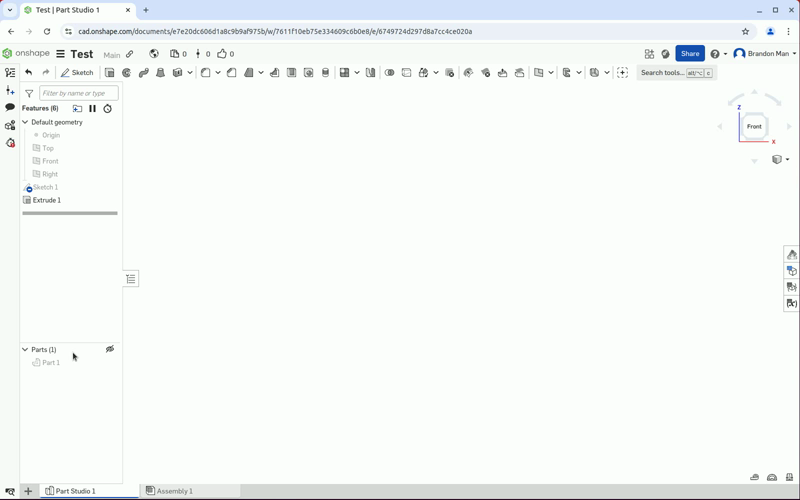
key(left)
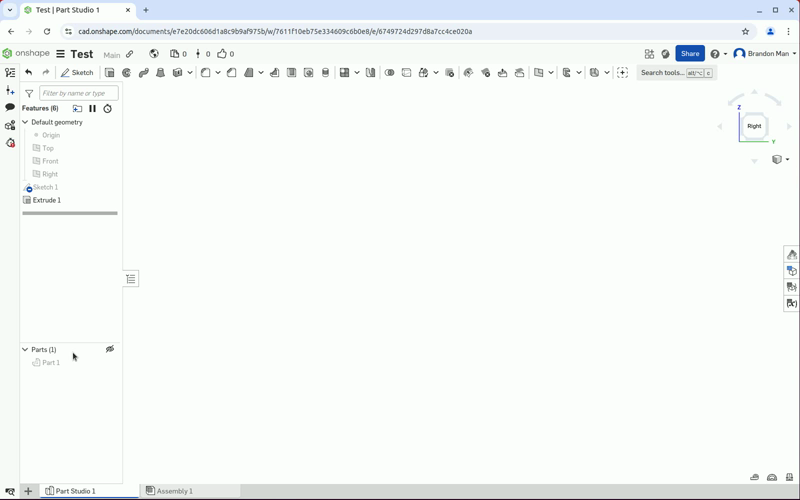
key_up(shift)
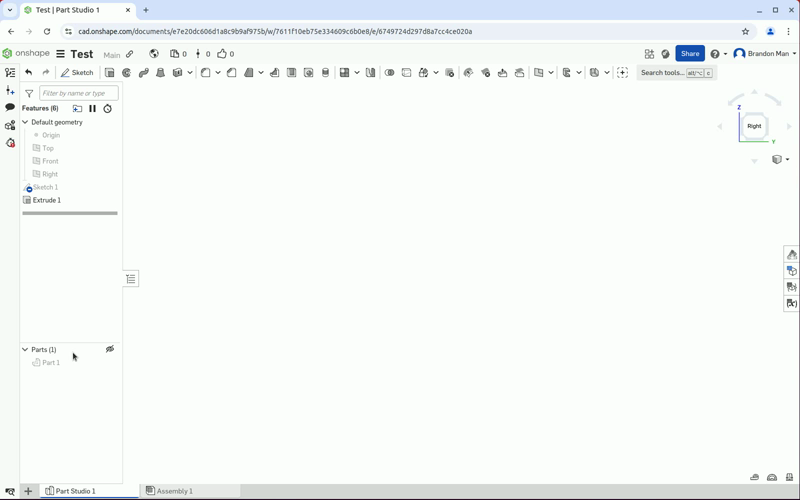
mouse_move(73, 352)
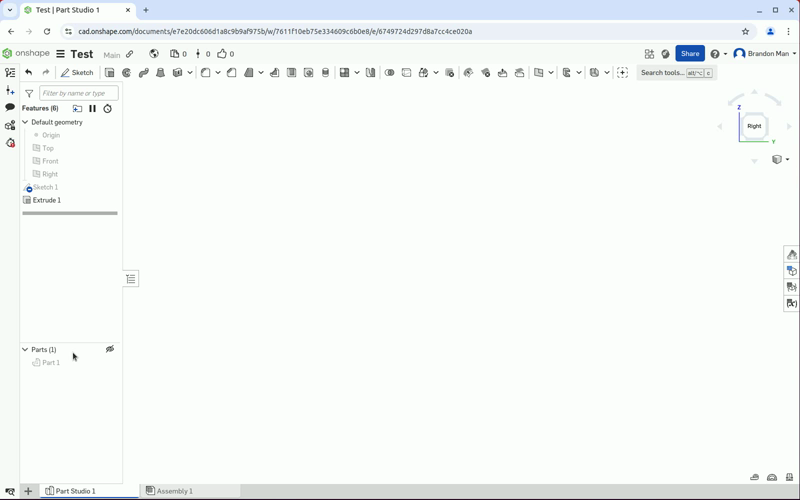
key(shift+y)
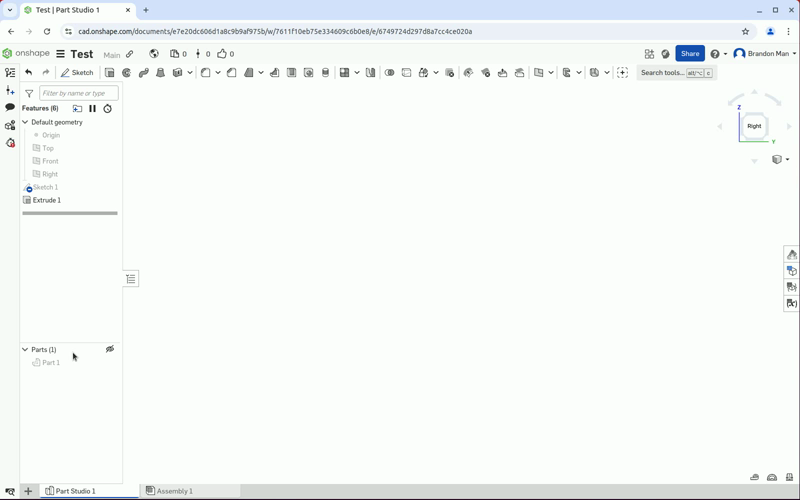
key(shift+s)
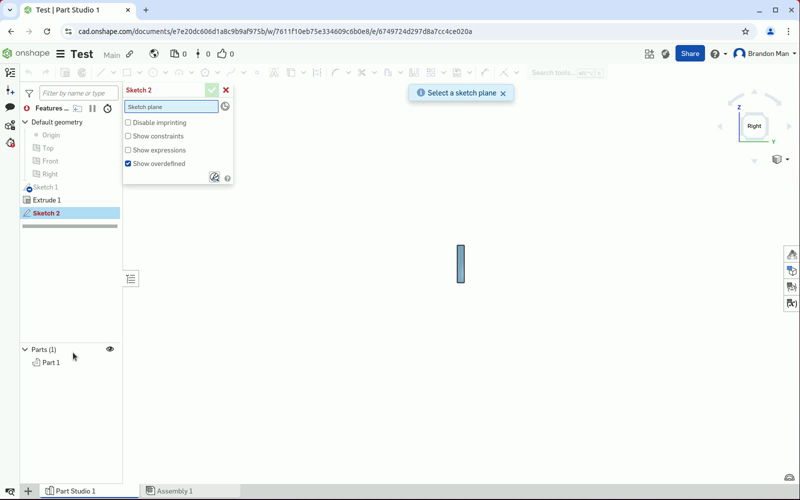
mouse_move(73, 176)
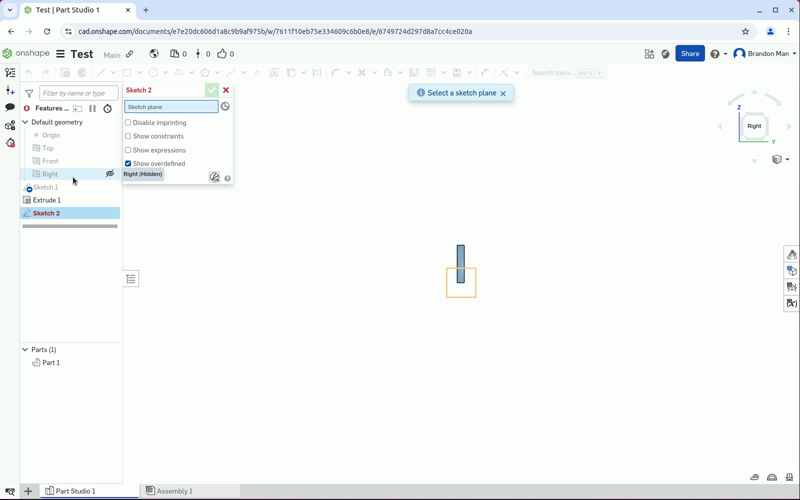
click(73, 176)
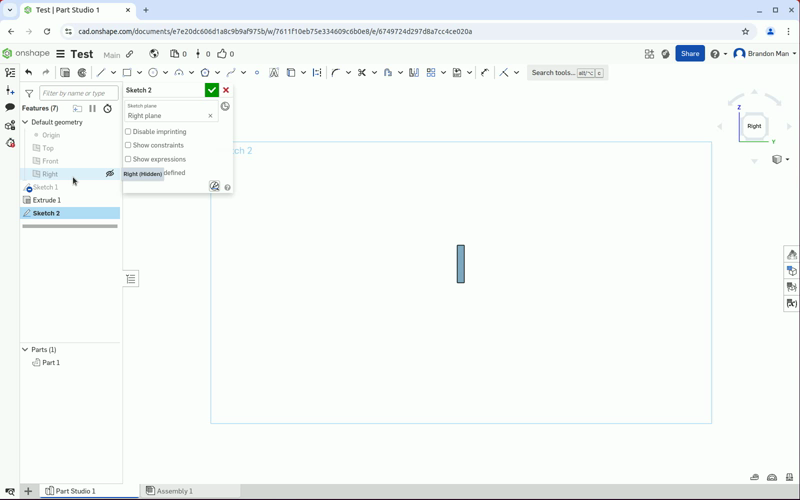
mouse_move(73, 352)
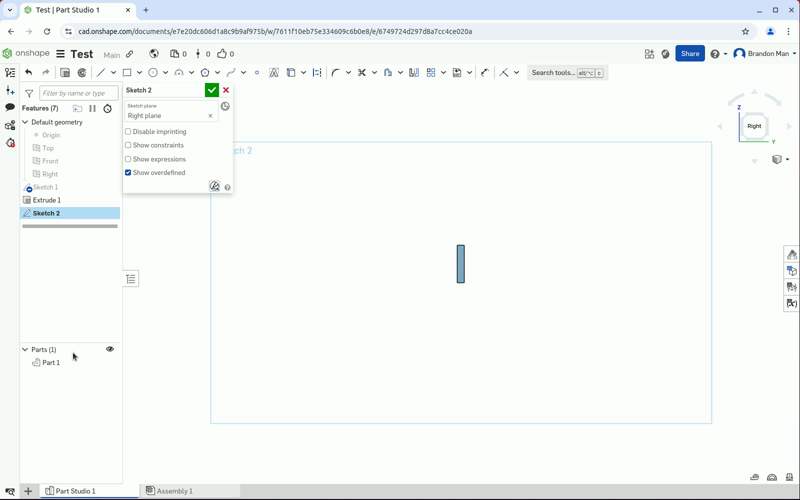
key(y)
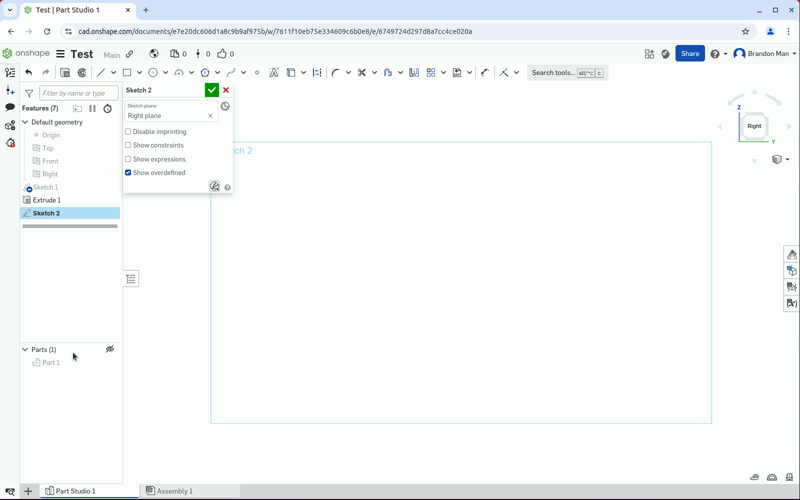
key(l)
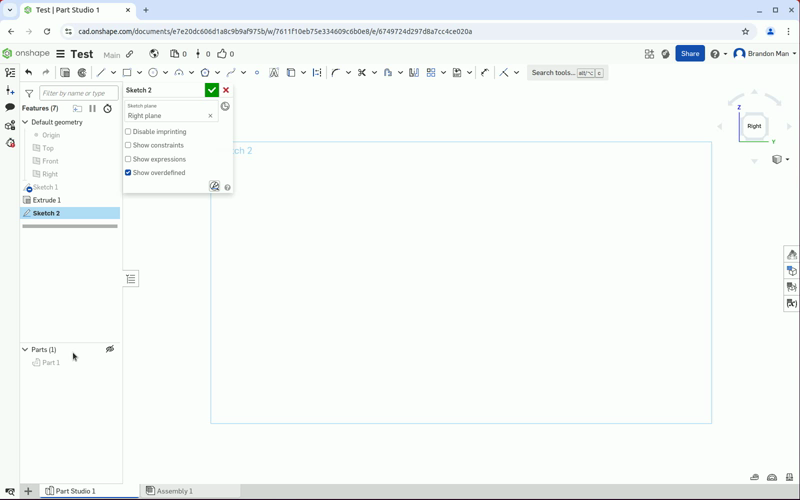
key_down(shift)
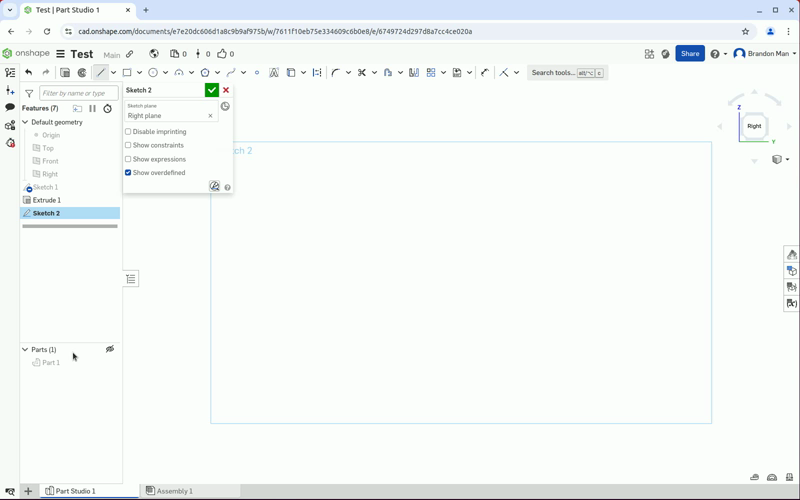
mouse_move(432, 245)
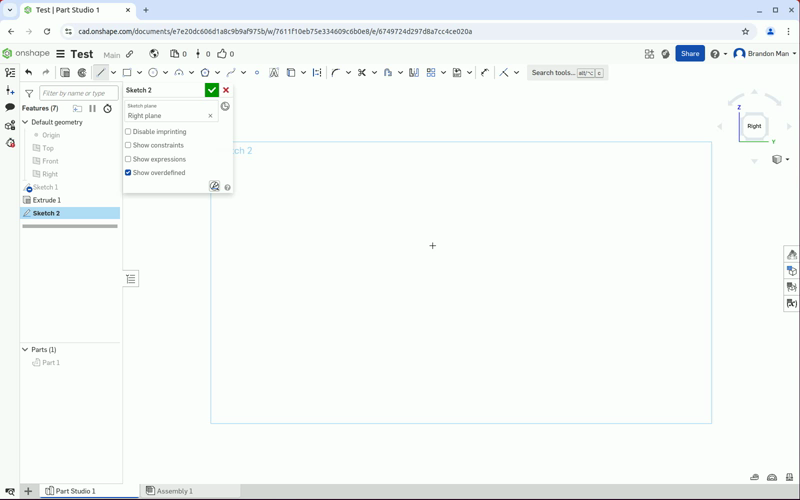
click(432, 245)
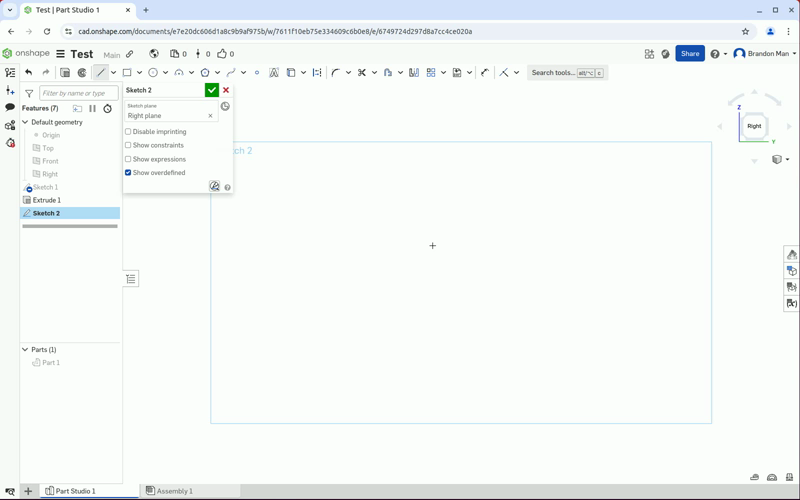
key_up(shift)
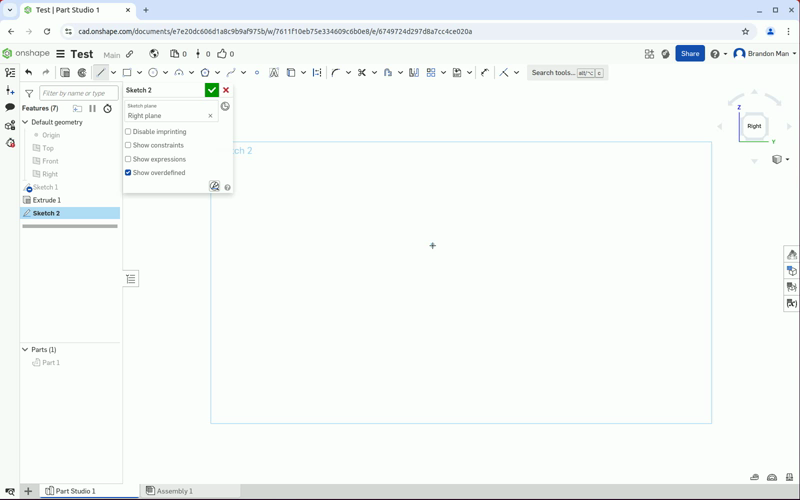
key_down(shift)
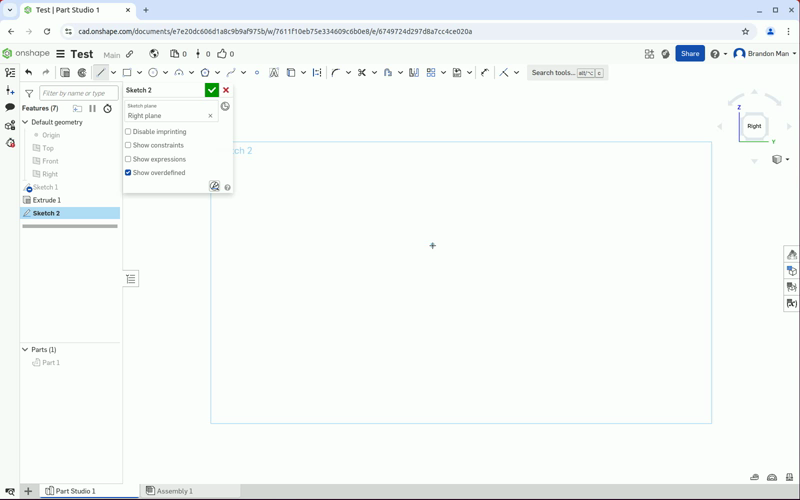
mouse_move(462, 245)
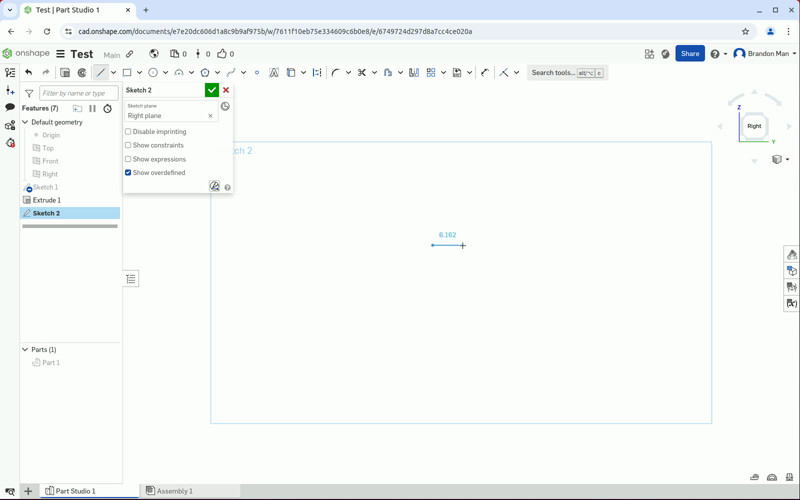
mouse_move(489, 245)
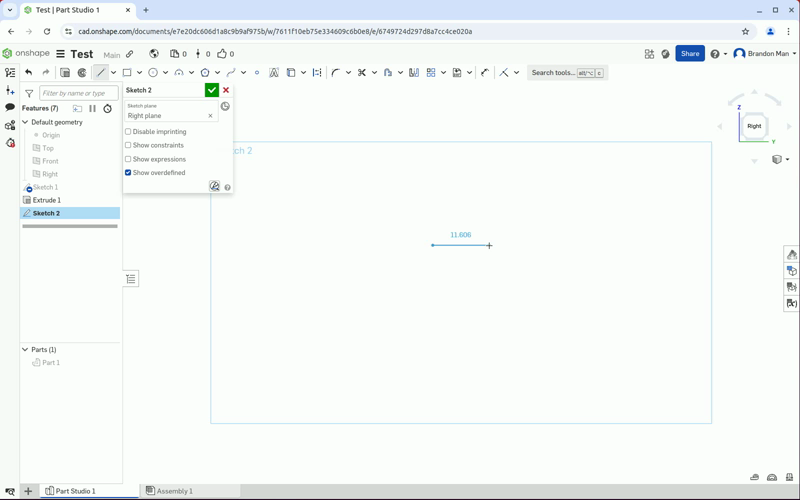
click(489, 245)
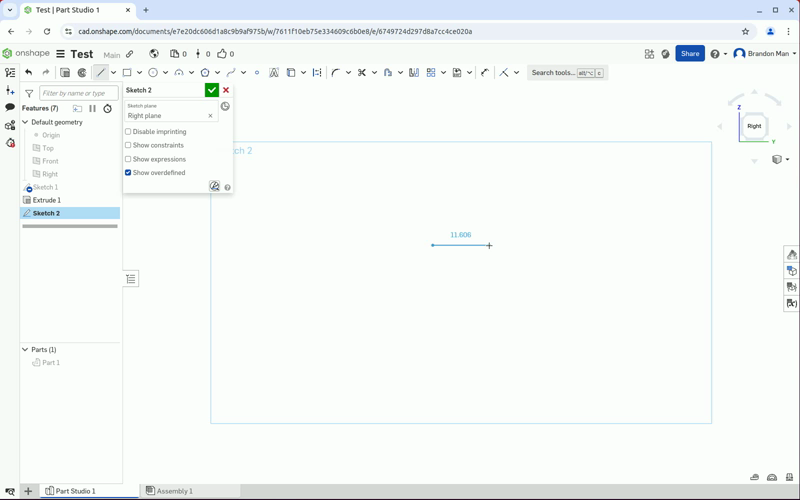
key_up(shift)
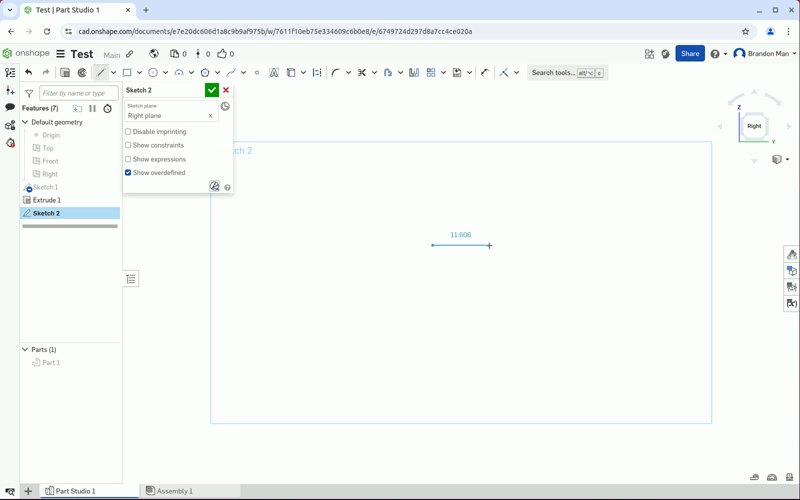
key(esc)
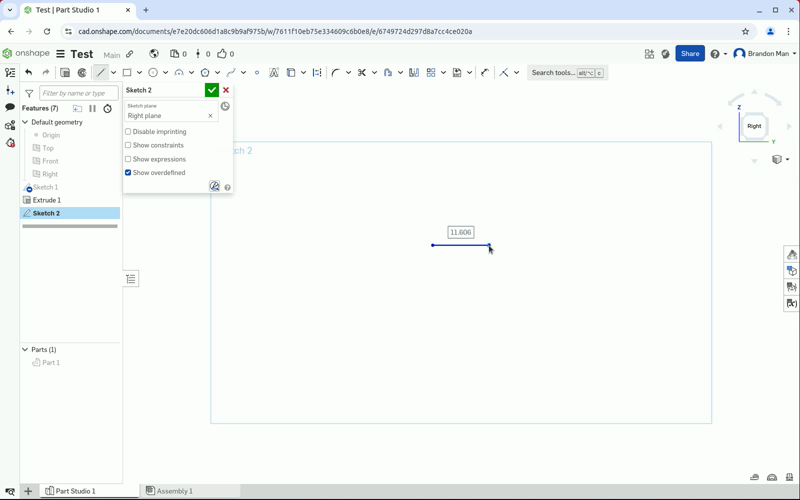
key(a)
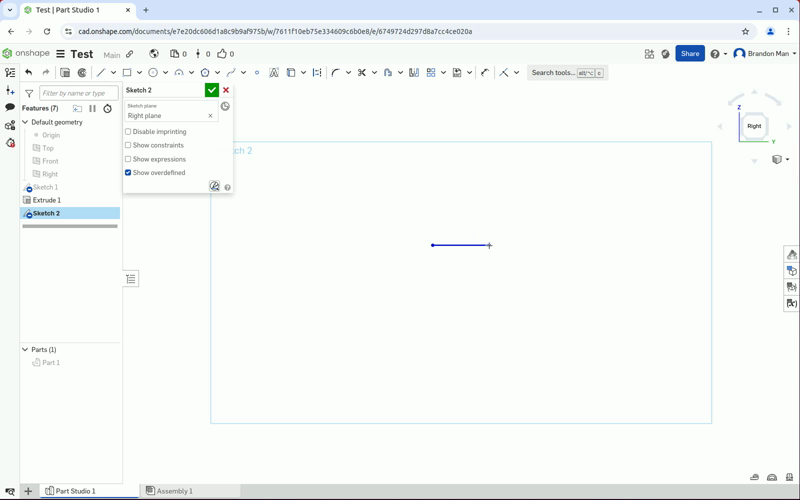
mouse_move(489, 245)
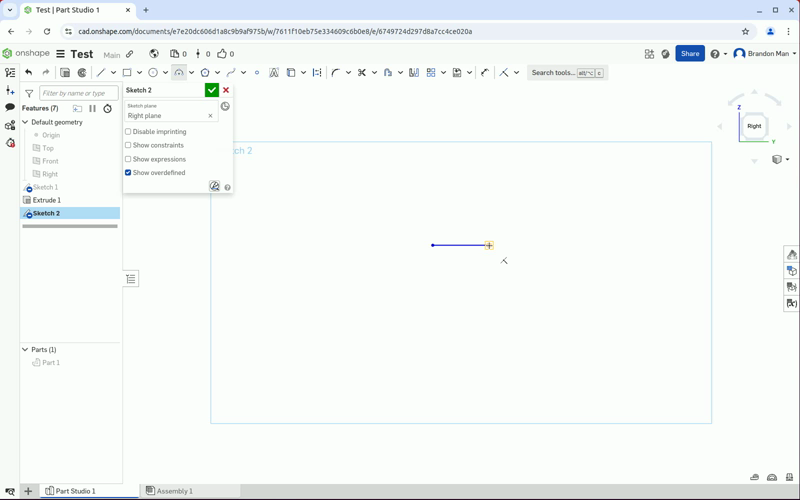
click(489, 245)
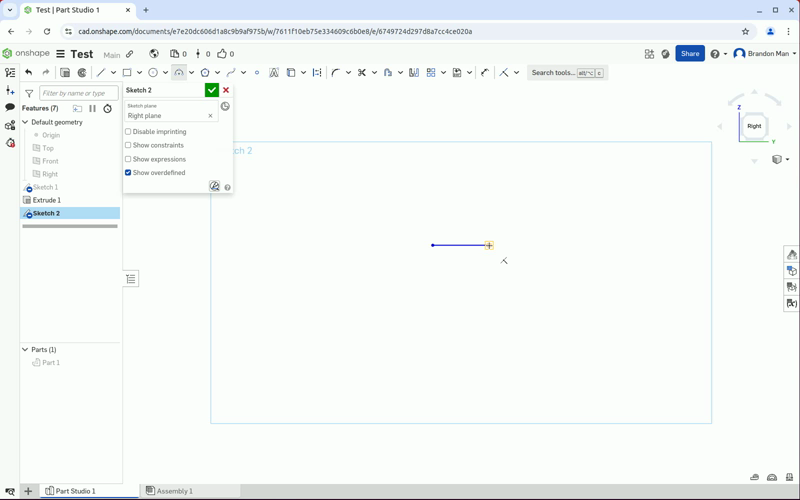
key_down(shift)
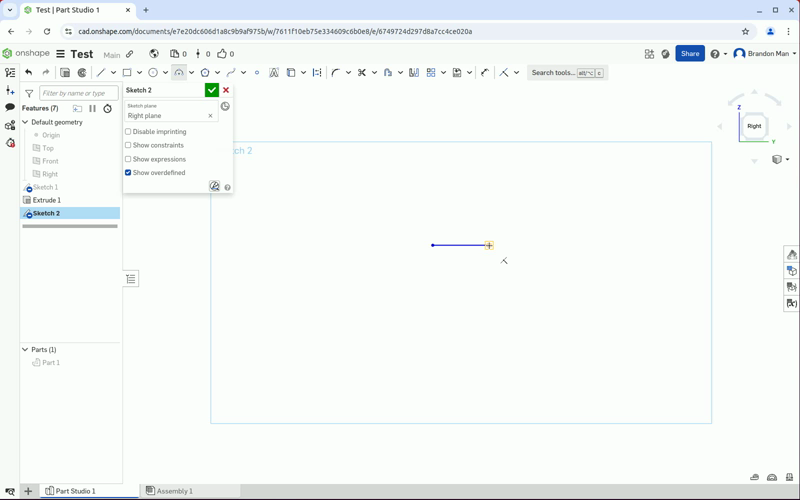
mouse_move(476, 170)
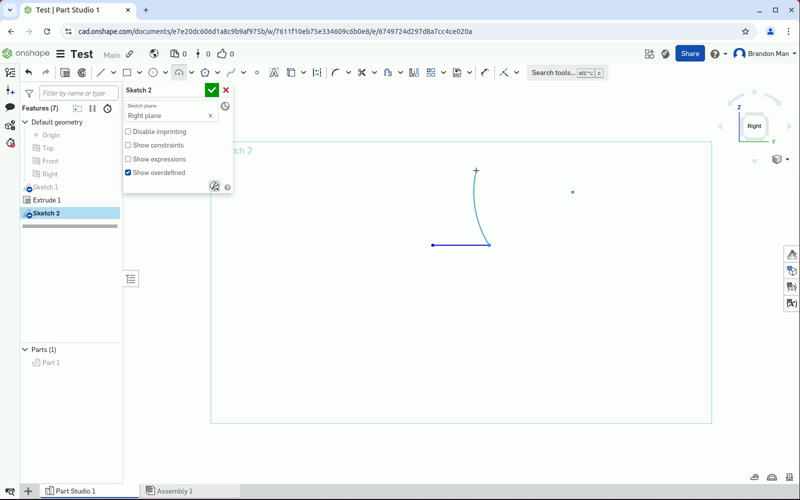
click(476, 170)
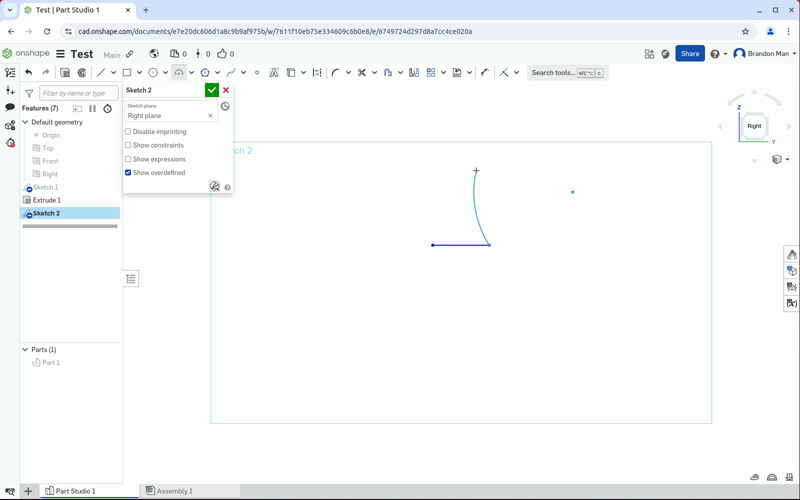
mouse_move(480, 208)
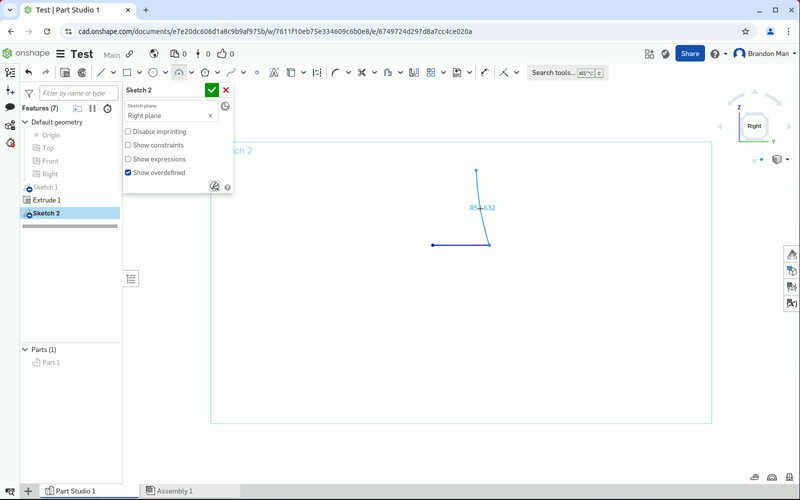
click(480, 208)
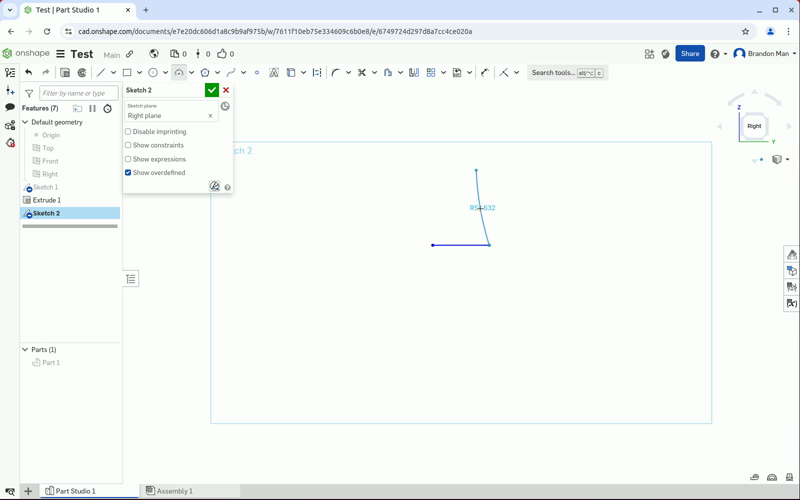
key_up(shift)
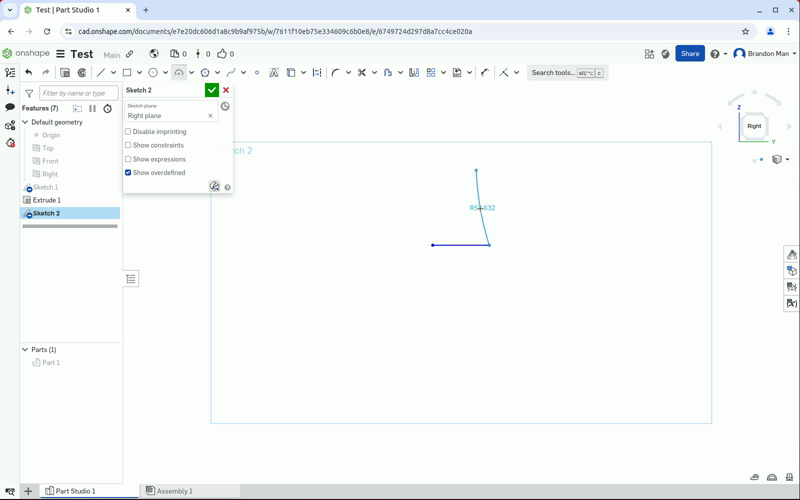
key(esc)
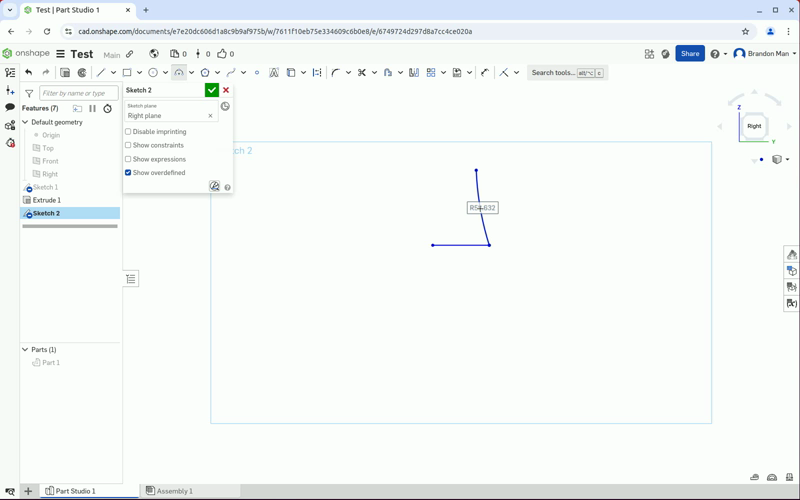
key(l)
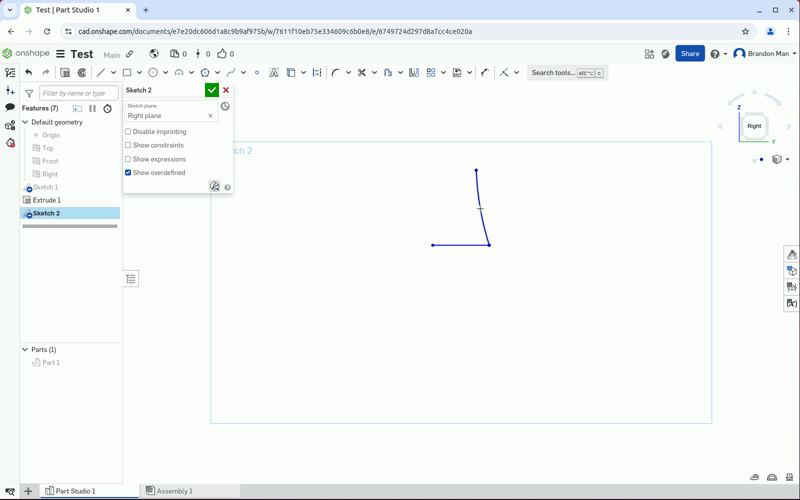
mouse_move(476, 170)
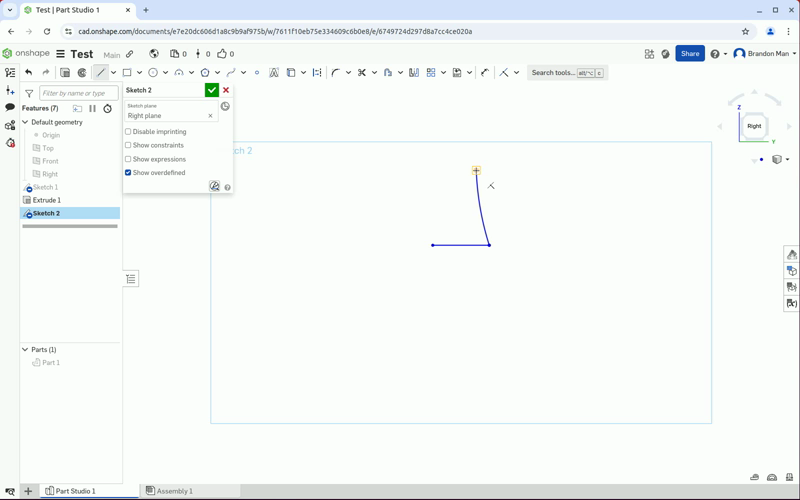
click(476, 170)
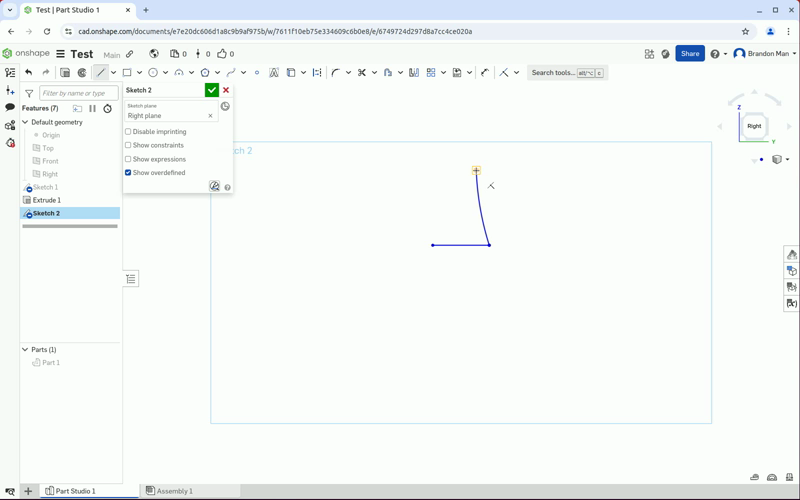
key_down(shift)
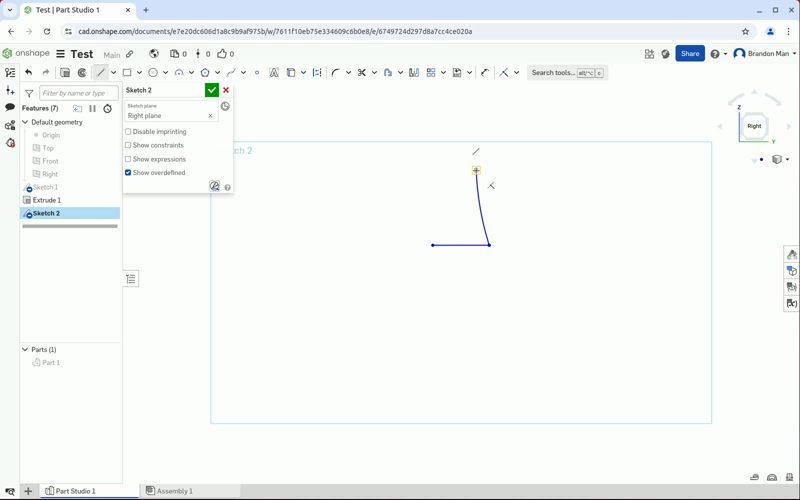
mouse_move(506, 170)
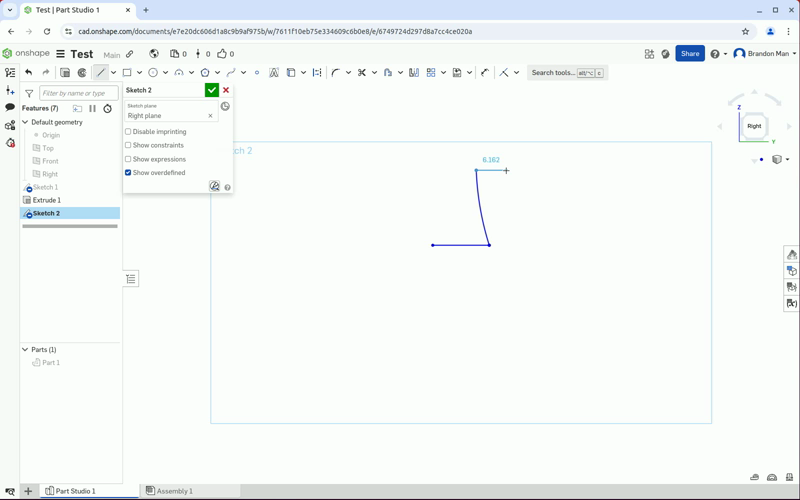
mouse_move(445, 170)
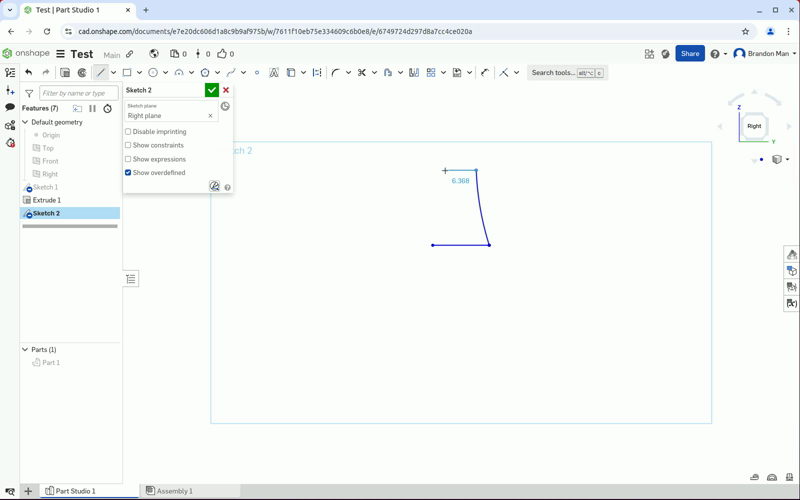
click(445, 170)
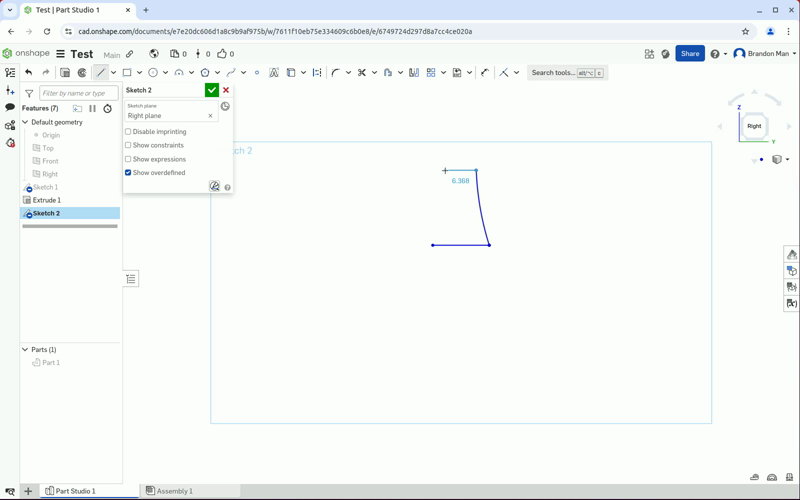
key_up(shift)
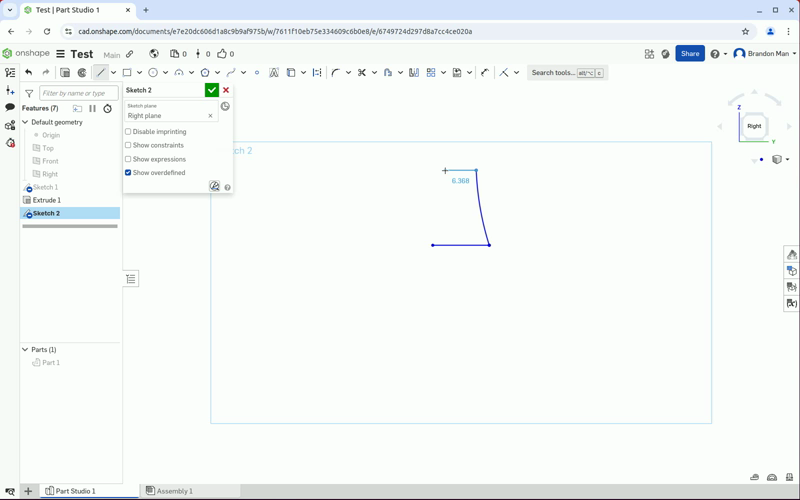
key(esc)
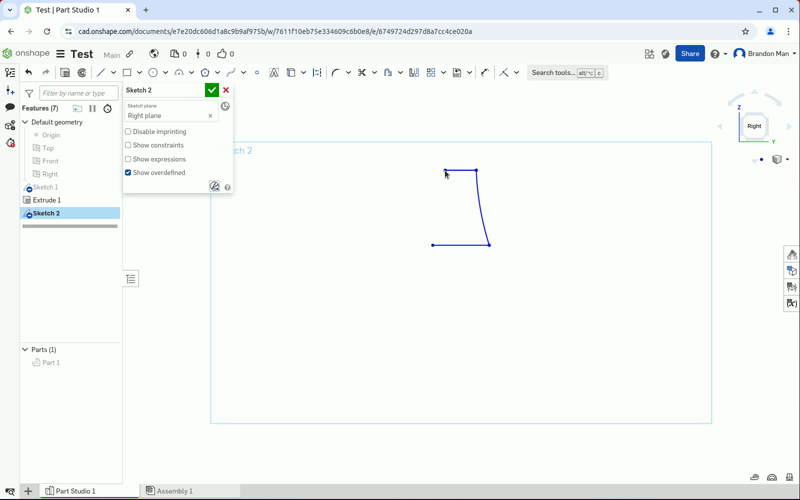
key(a)
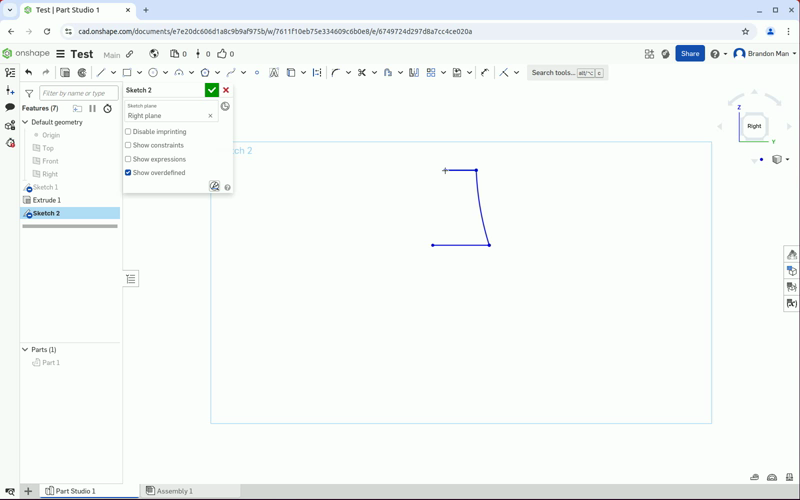
mouse_move(445, 170)
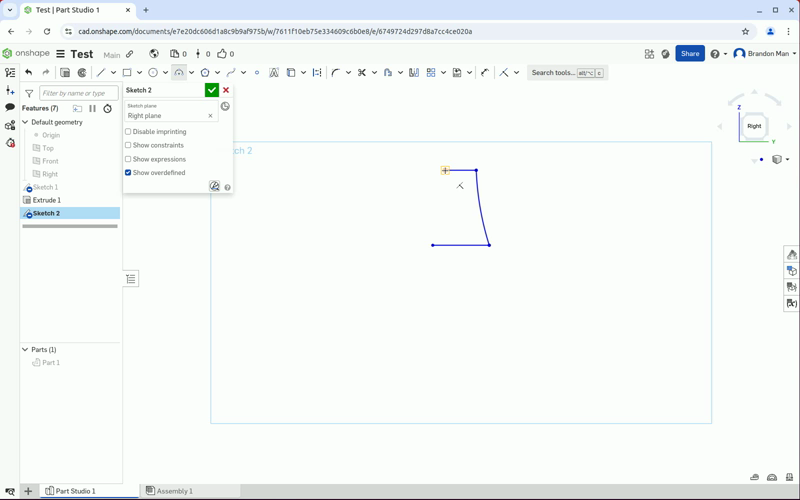
click(445, 170)
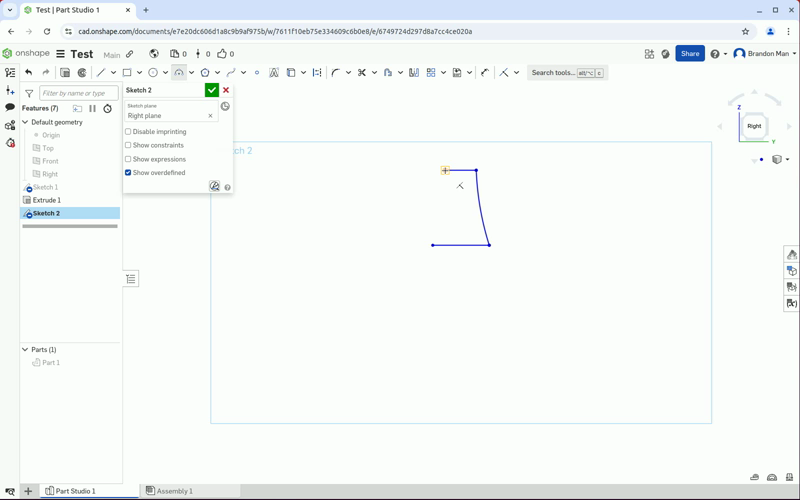
mouse_move(432, 245)
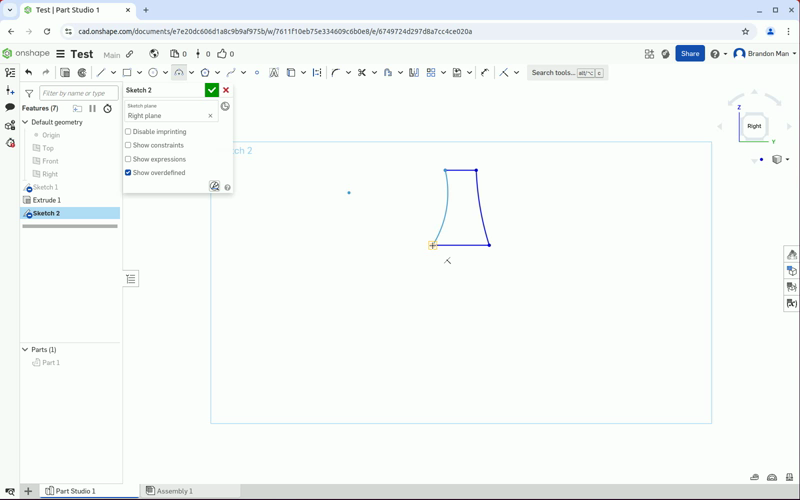
click(432, 245)
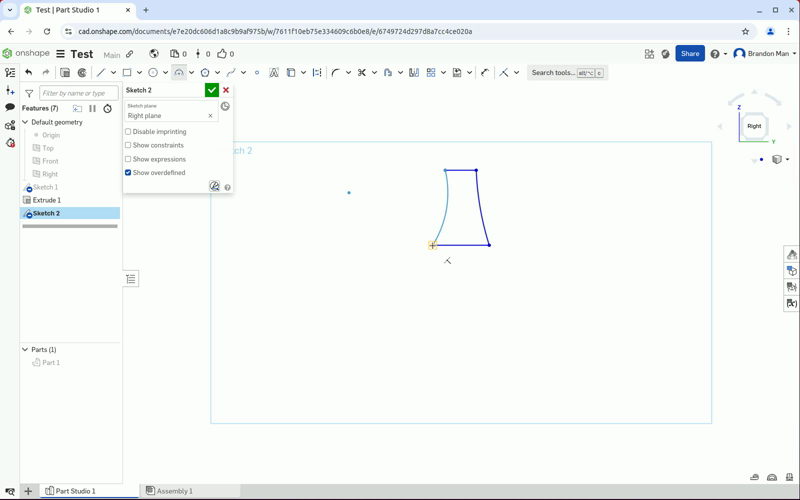
key_down(shift)
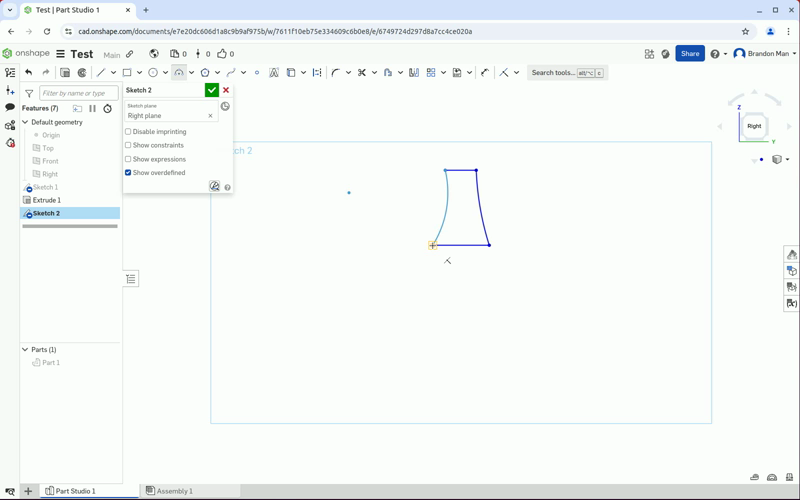
mouse_move(441, 208)
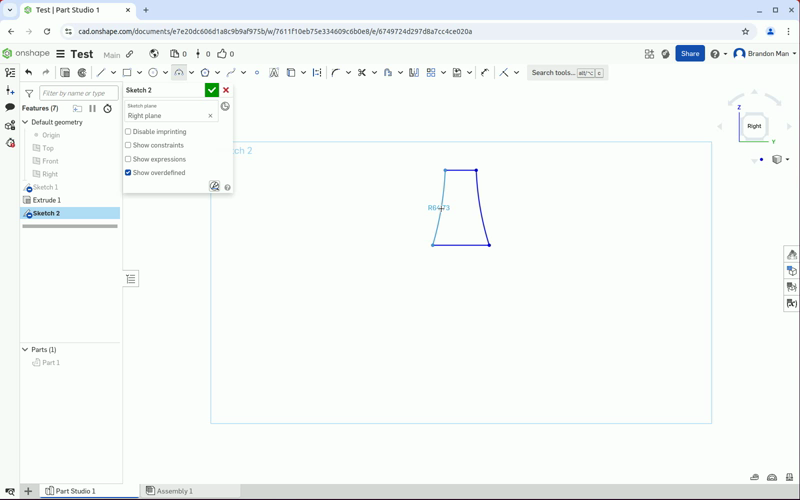
click(441, 208)
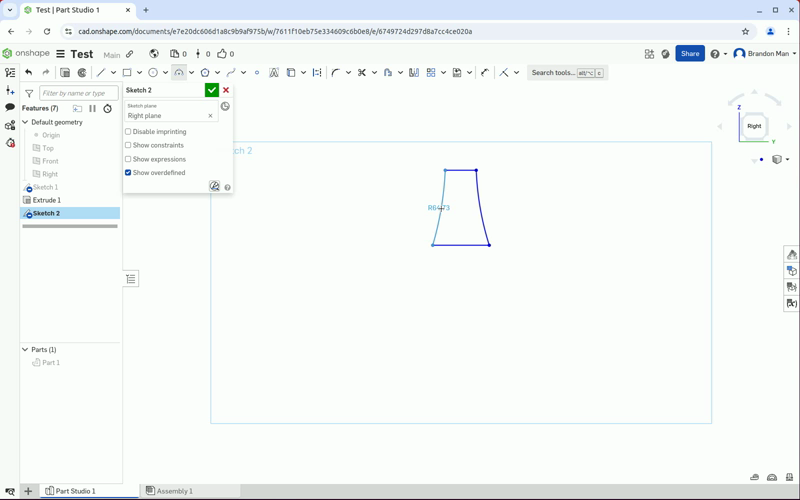
key_up(shift)
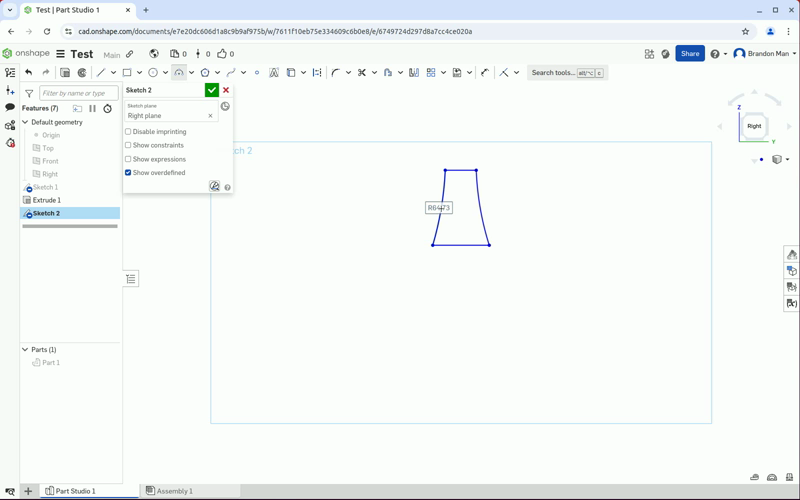
key(esc)
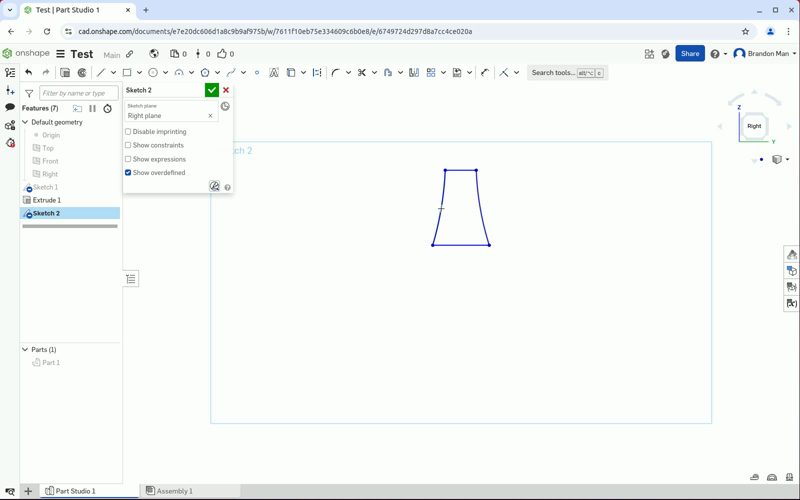
mouse_move(465, 229)
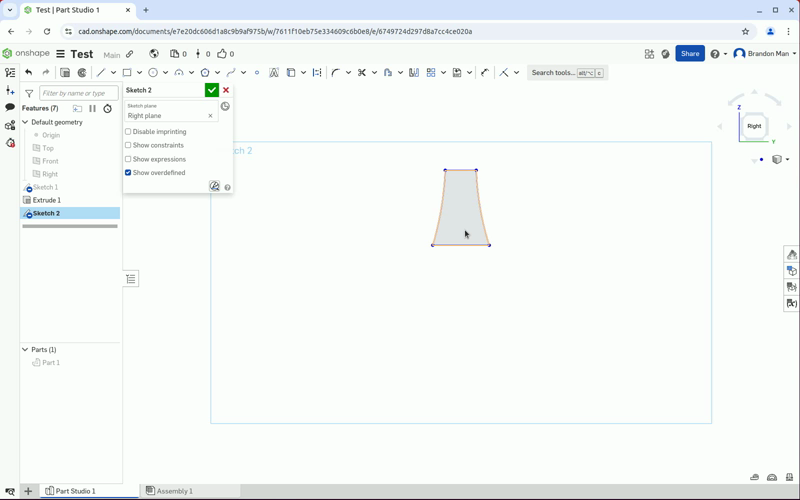
click(465, 229)
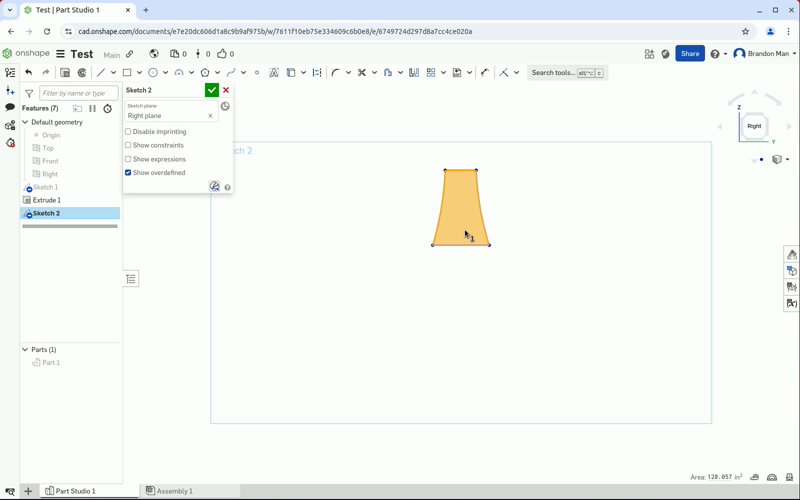
mouse_move(73, 352)
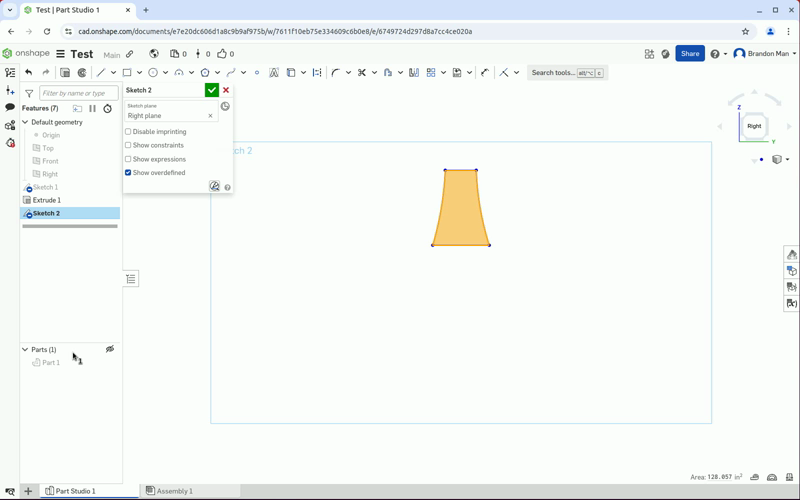
key(shift+y)
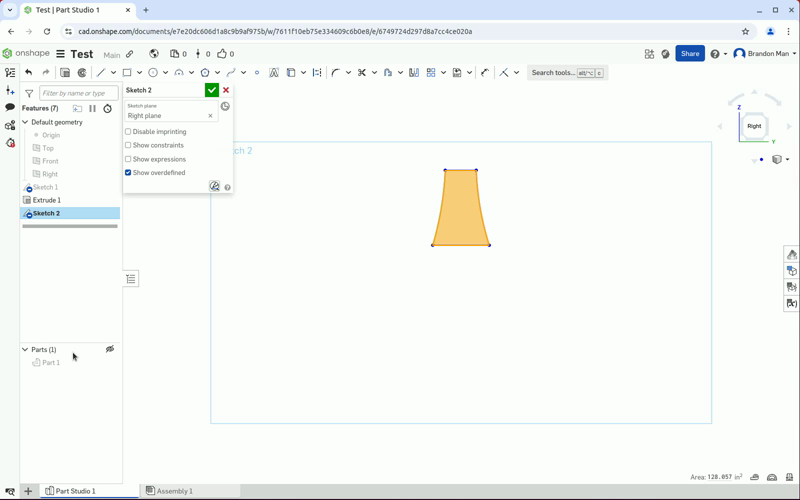
key(shift+e)
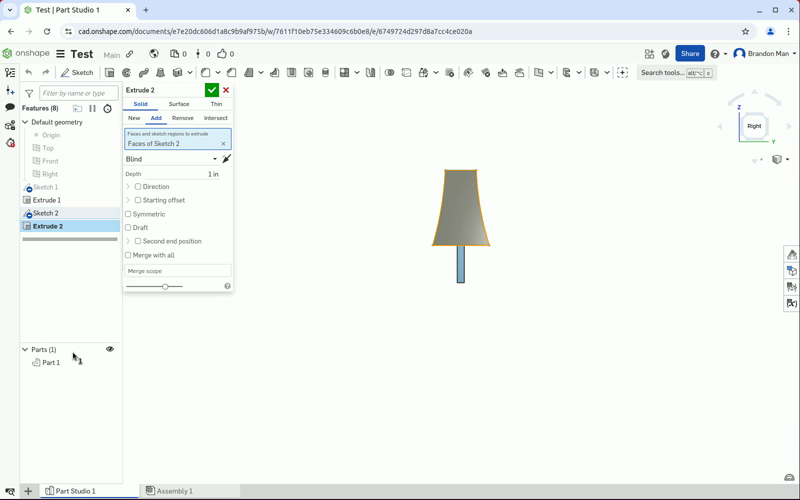
mouse_move(143, 106)
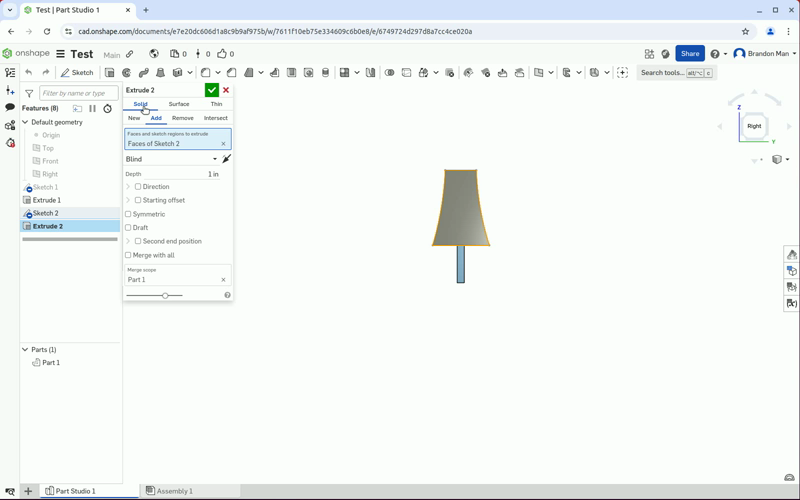
click(143, 106)
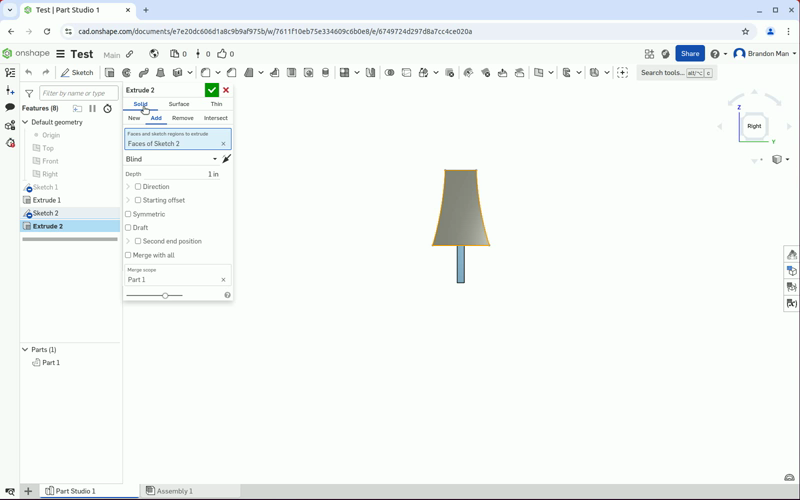
mouse_move(137, 120)
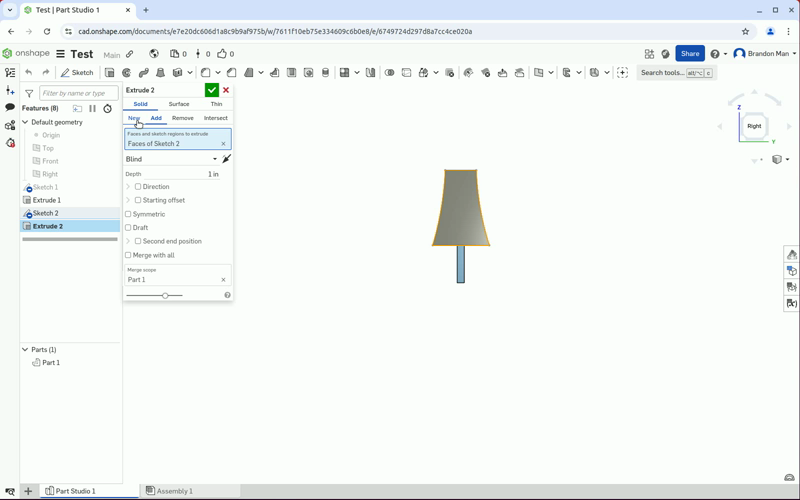
click(137, 120)
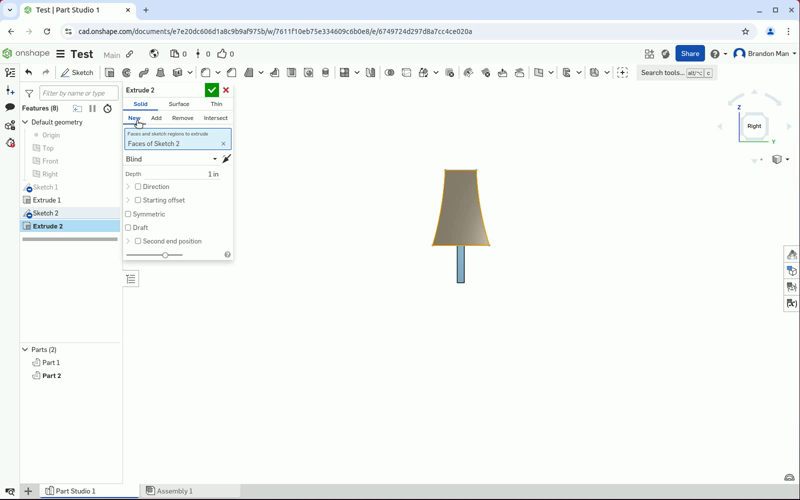
key(tab, 4)
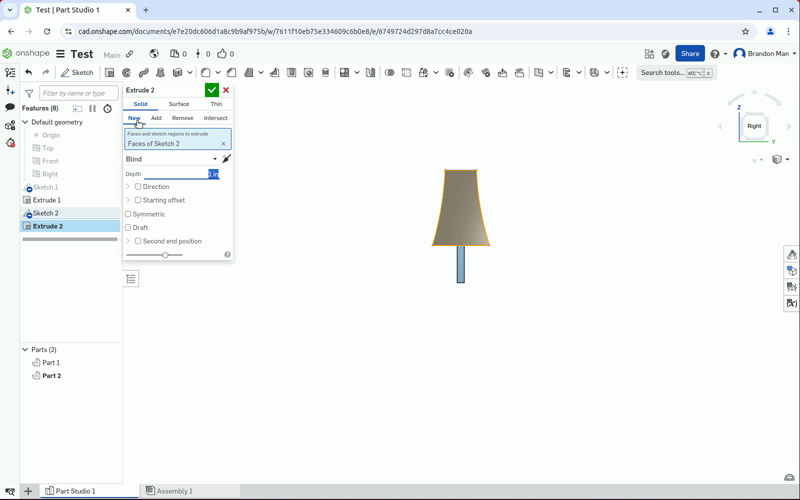
text(16.85)
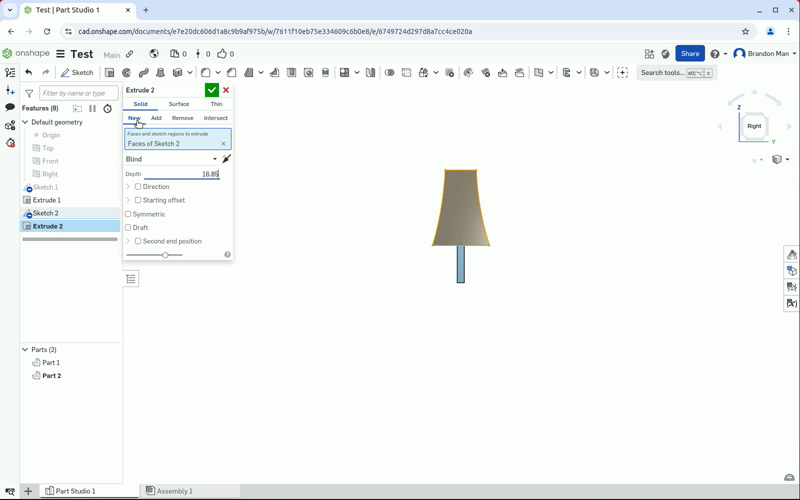
key(tab, 3)
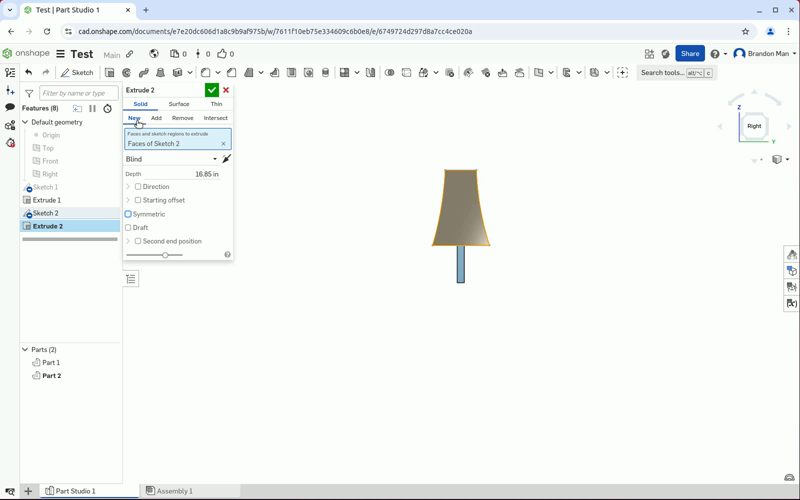
key(space)
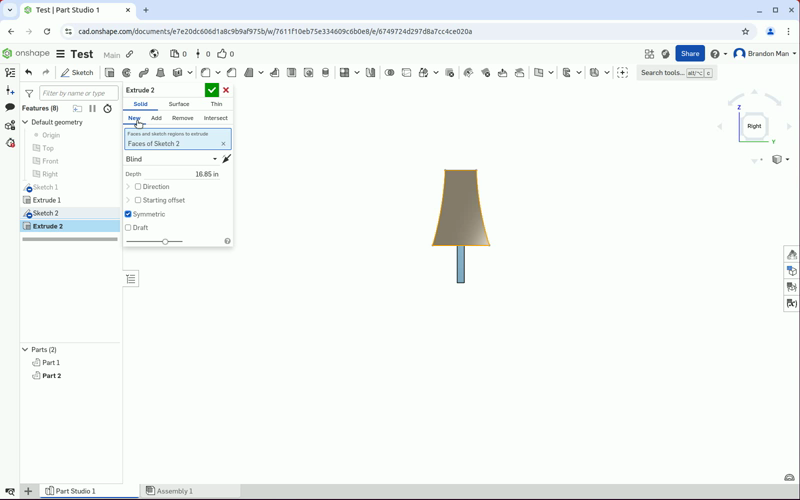
key(enter)
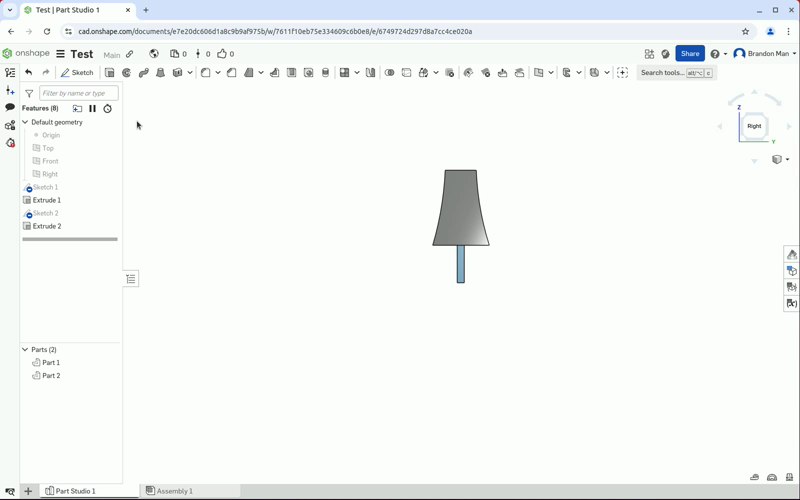
key(shift+h)
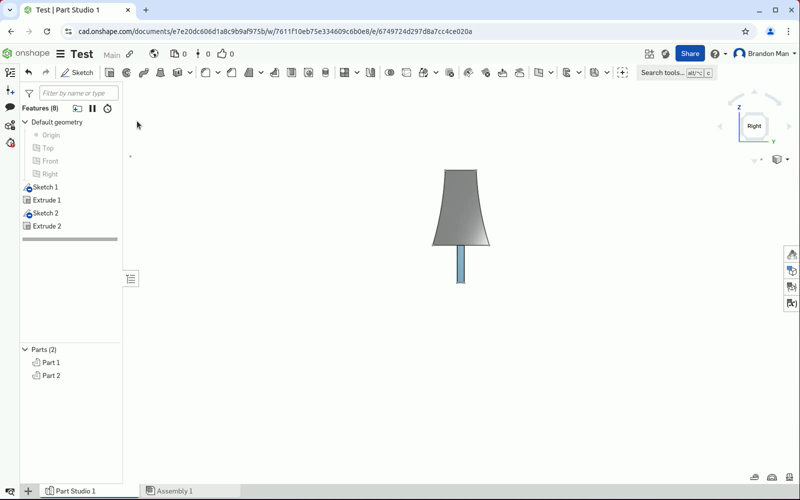
key(shift+h)
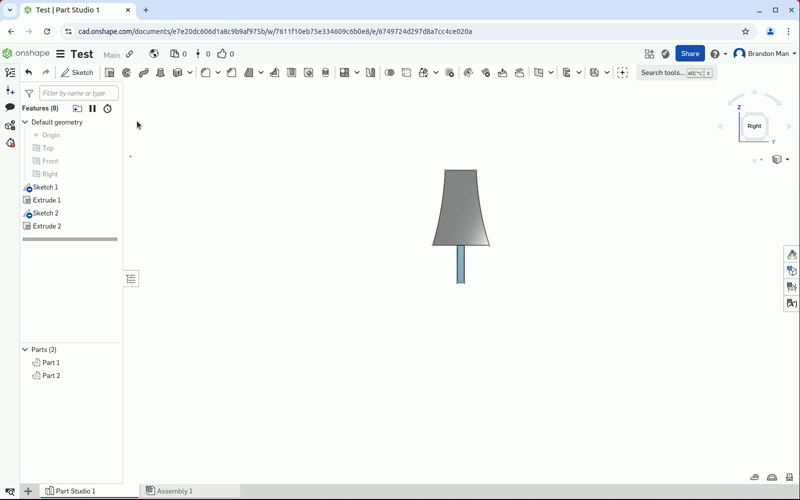
key(shift+7)
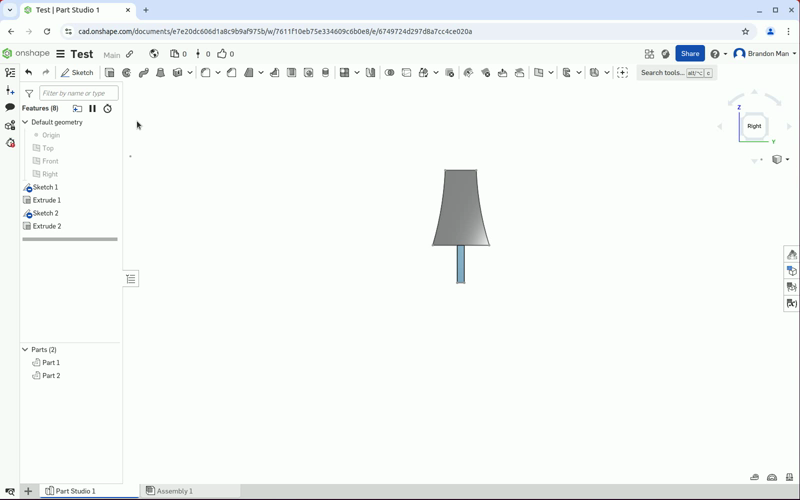
key(right, 2)
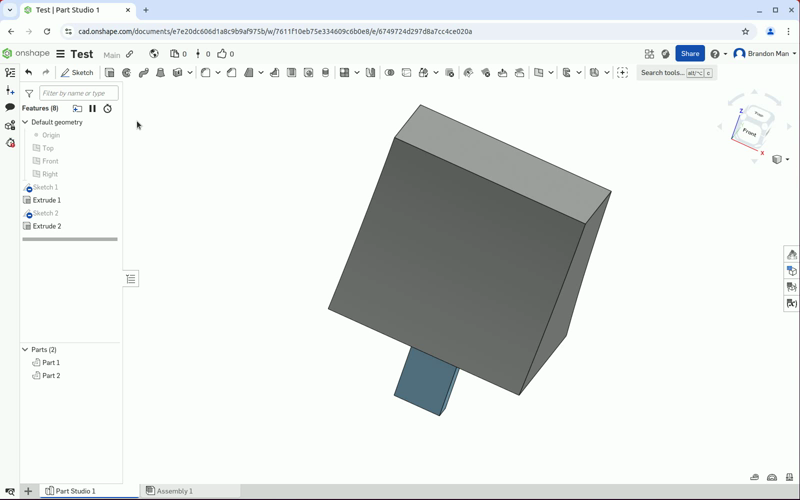
key(down, 2)
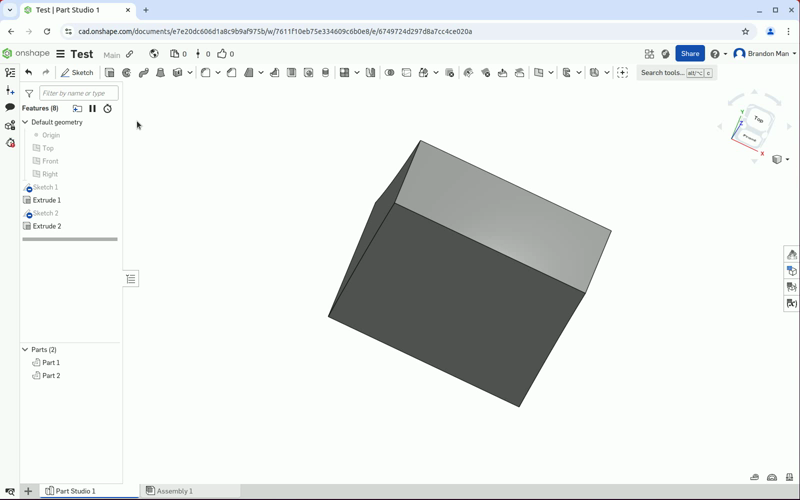
key(up, 2)
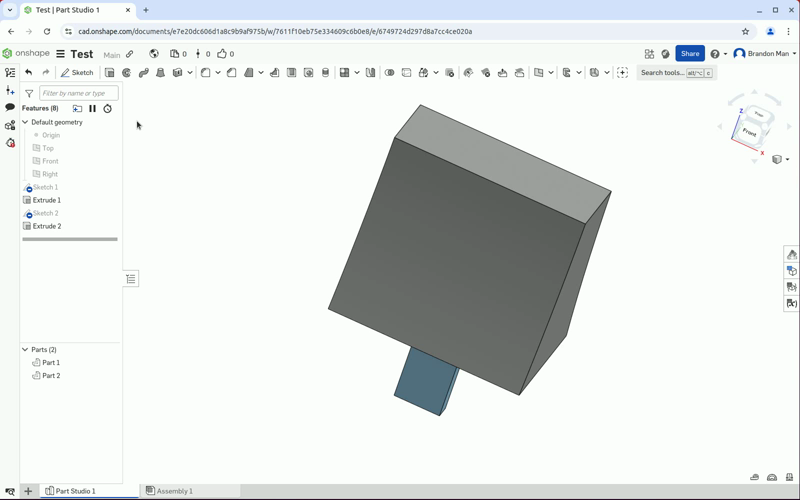
key(left, 2)
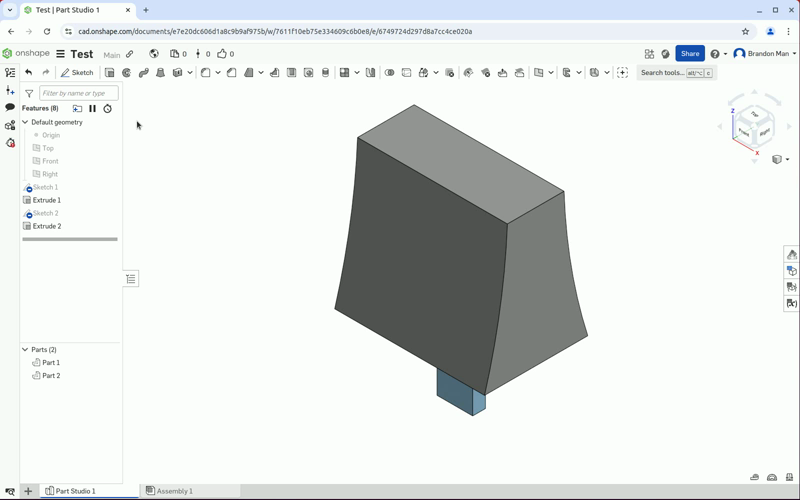
mouse_move(73, 189)
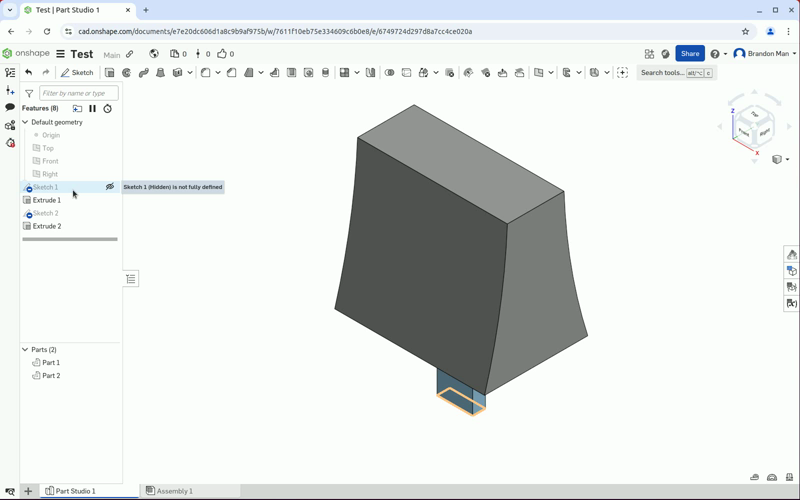
click(73, 189)